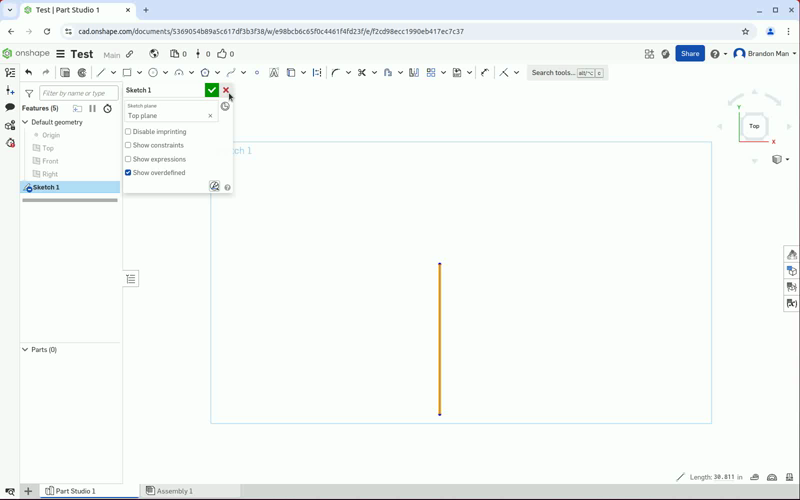
key(shift+h)
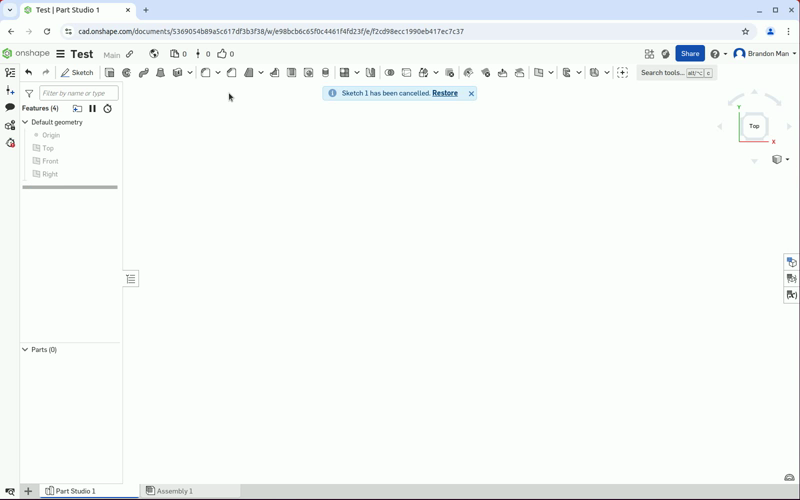
mouse_move(73, 352)
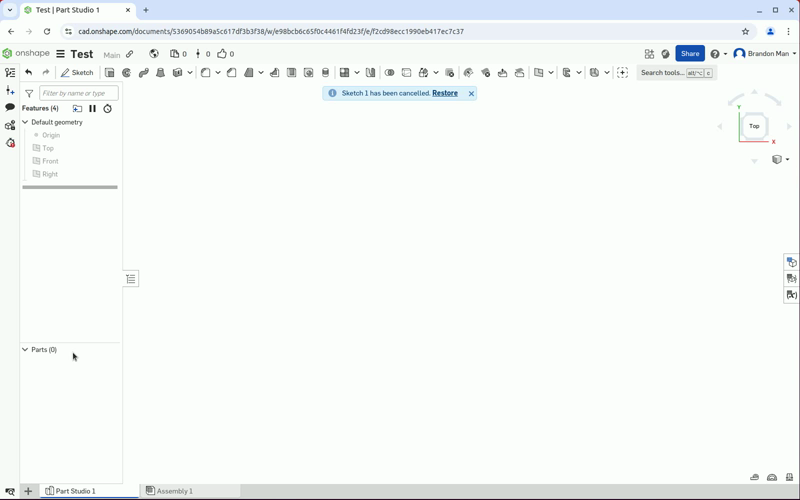
key(y)
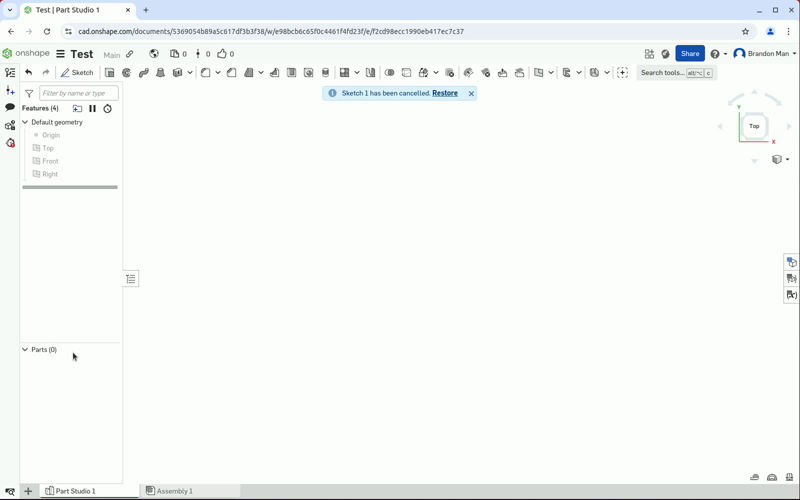
key(shift+p)
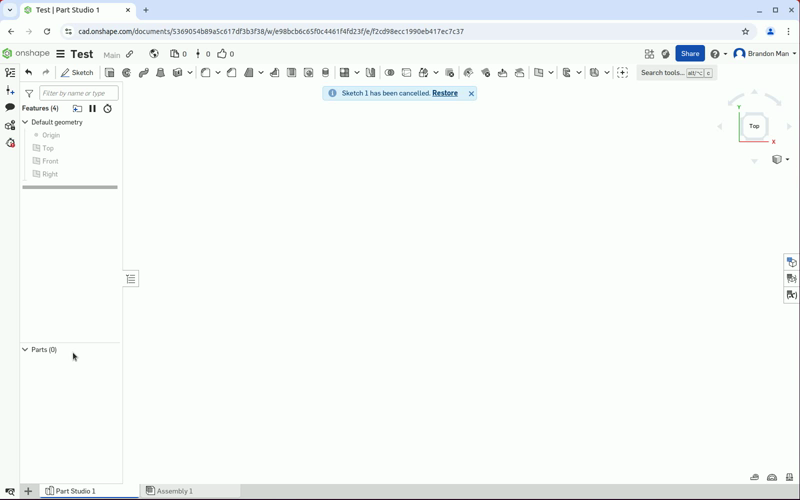
key(space)
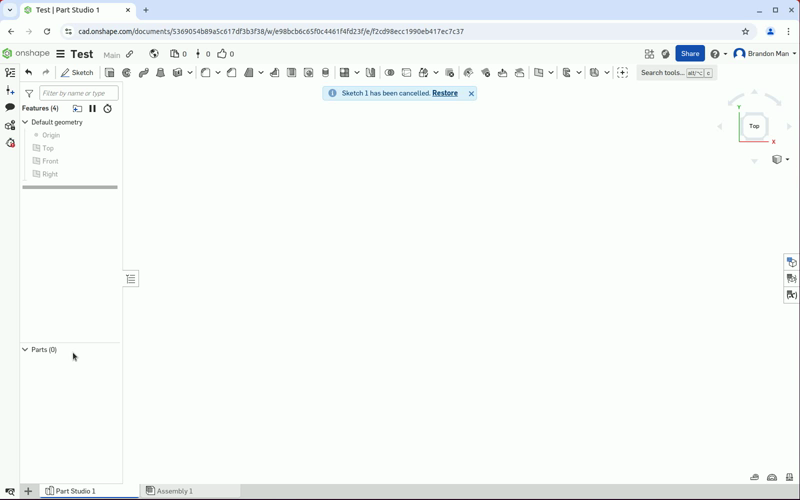
key_down(shift)
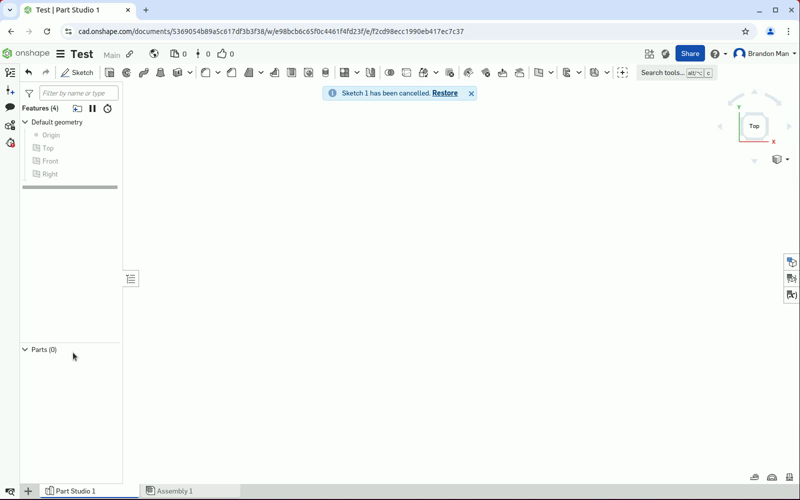
key(up)
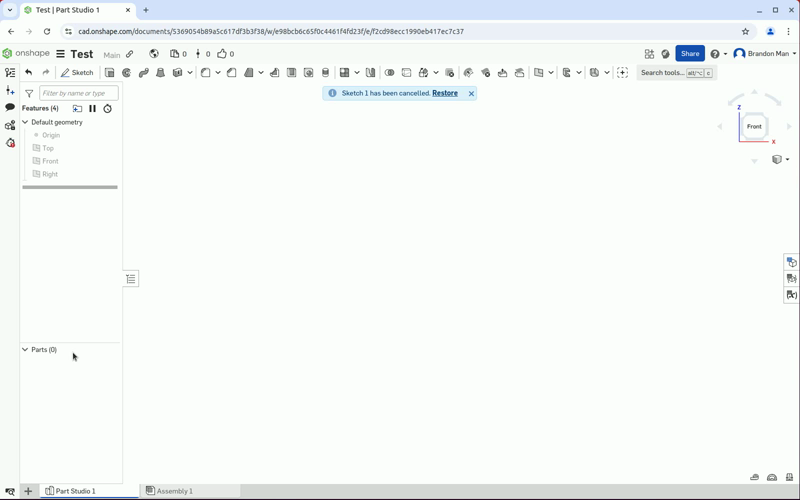
key_up(shift)
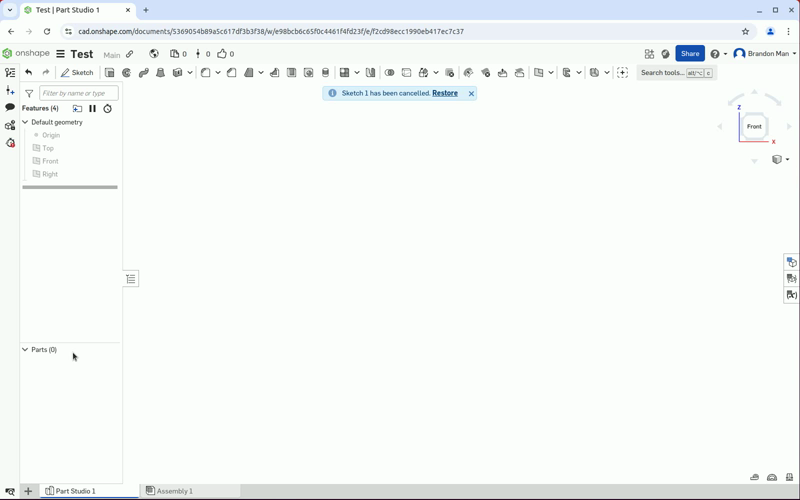
mouse_move(73, 352)
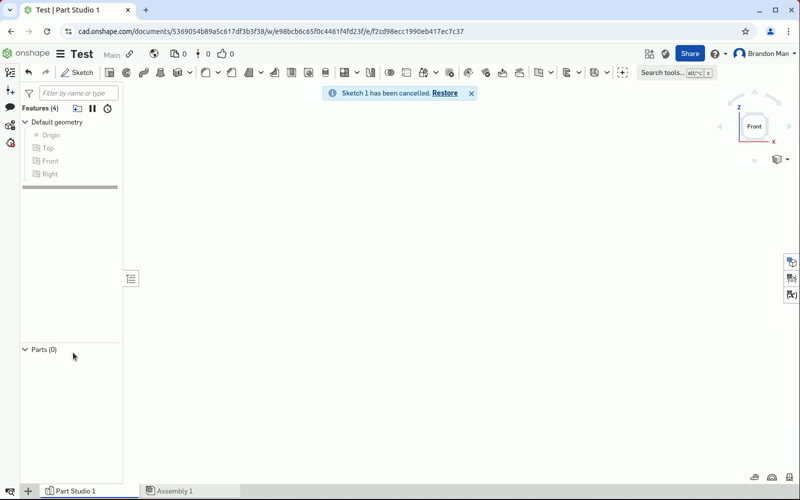
key(shift+y)
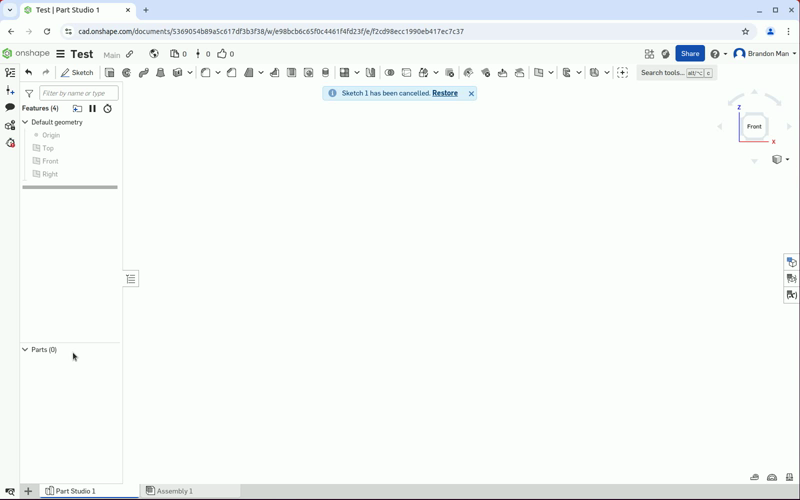
key(shift+s)
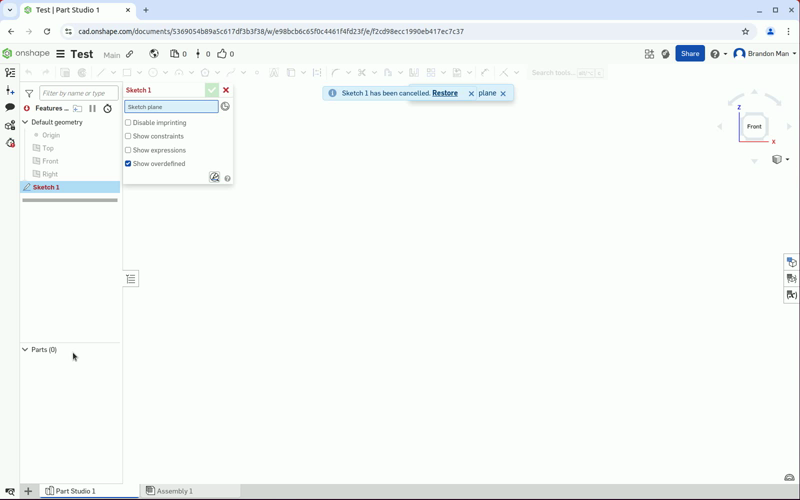
mouse_move(73, 163)
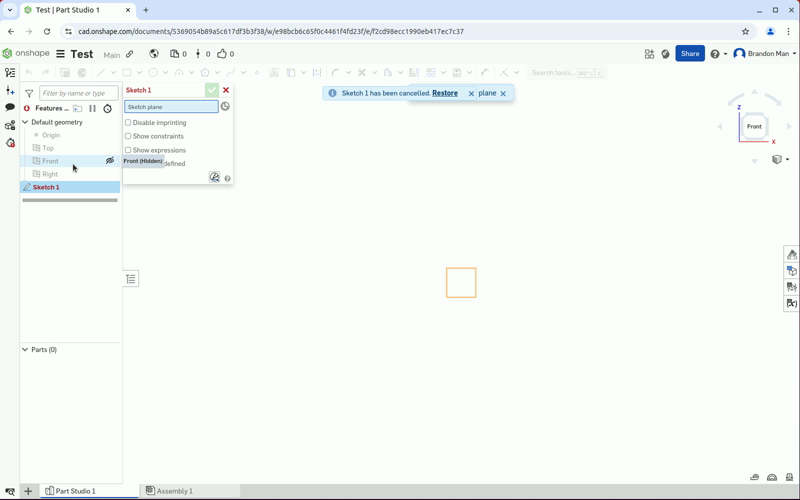
click(73, 163)
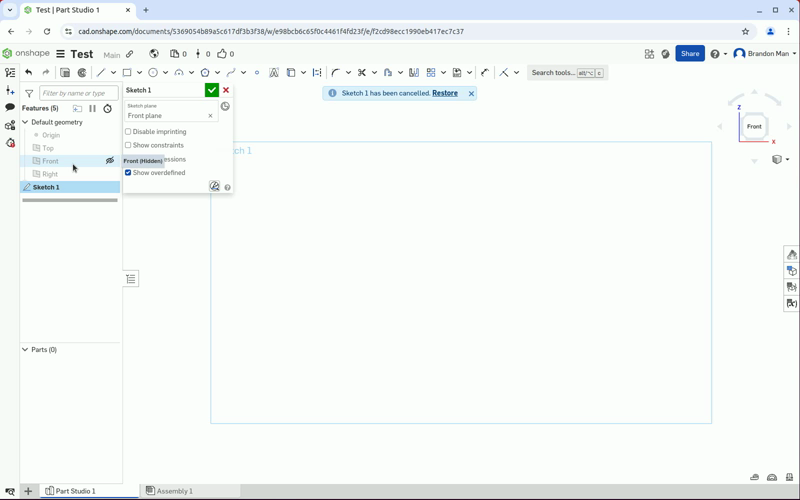
mouse_move(73, 352)
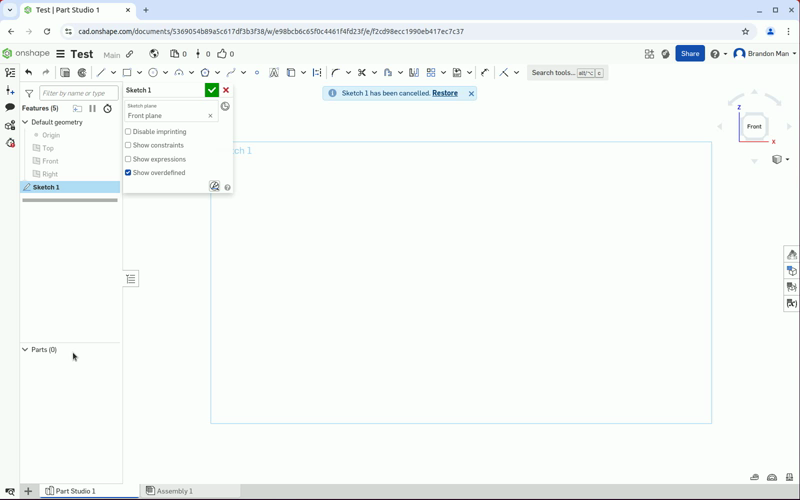
key(y)
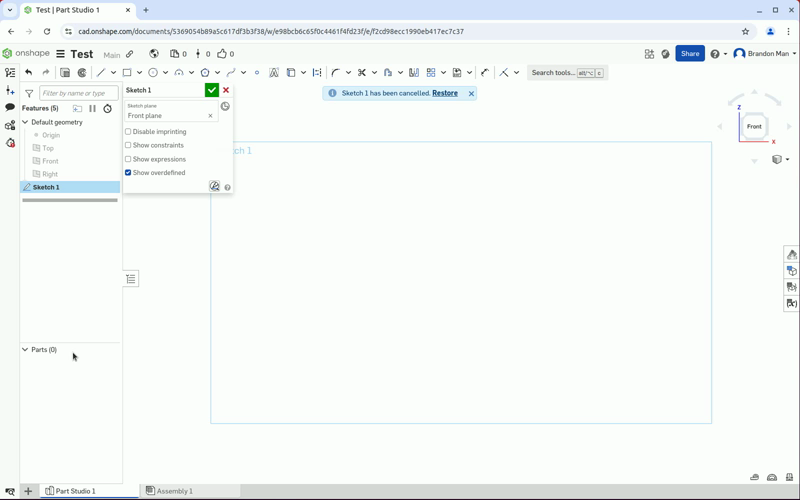
key(l)
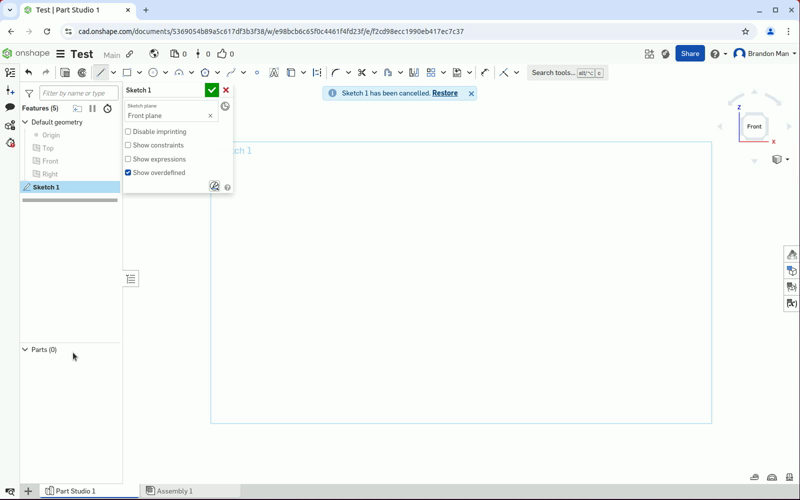
key_down(shift)
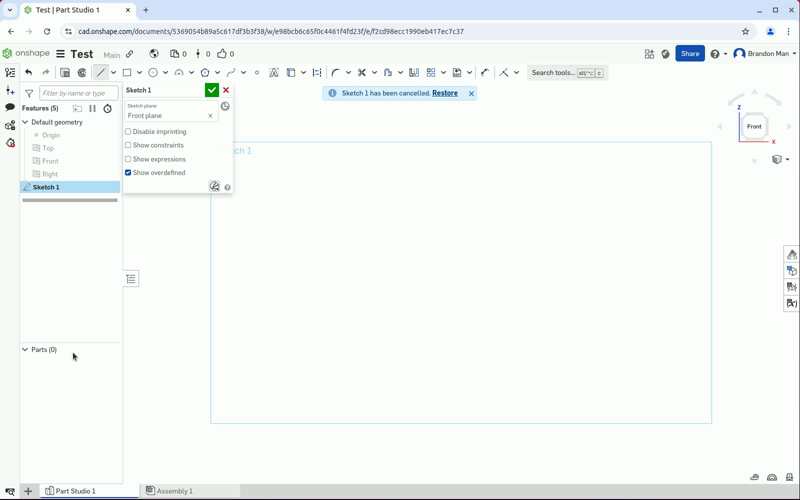
mouse_move(348, 280)
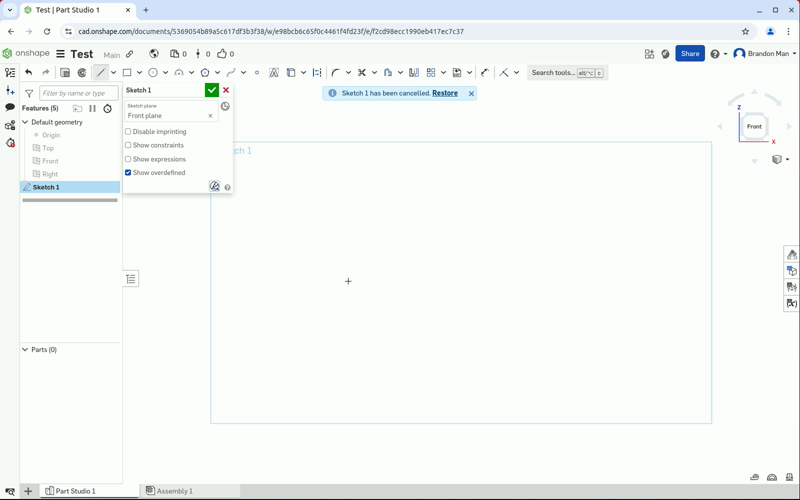
click(348, 280)
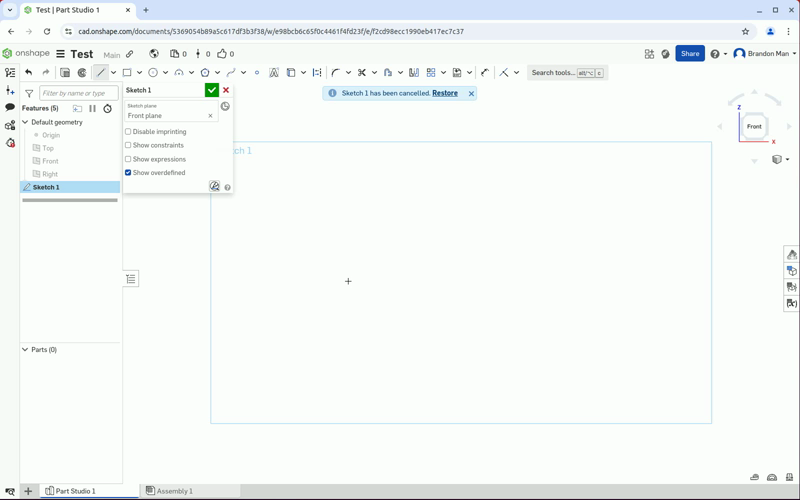
key_up(shift)
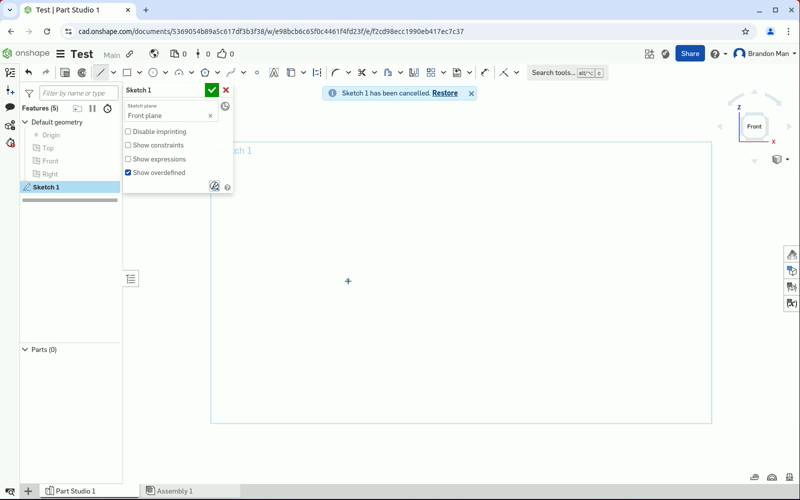
key_down(shift)
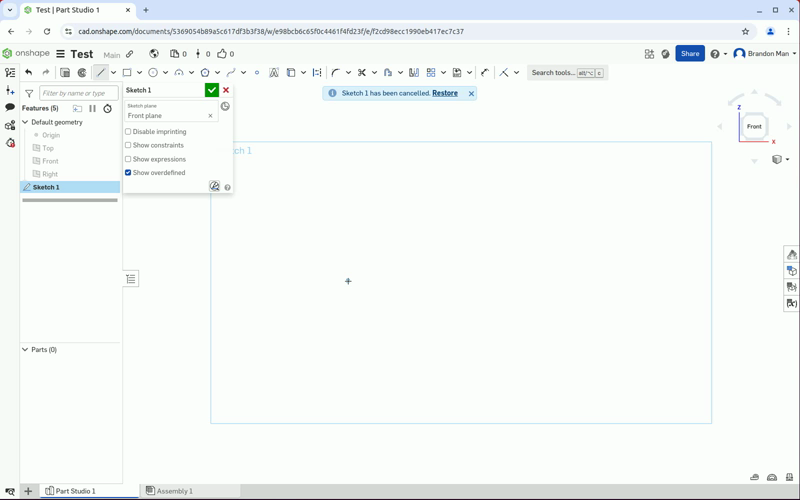
mouse_move(378, 280)
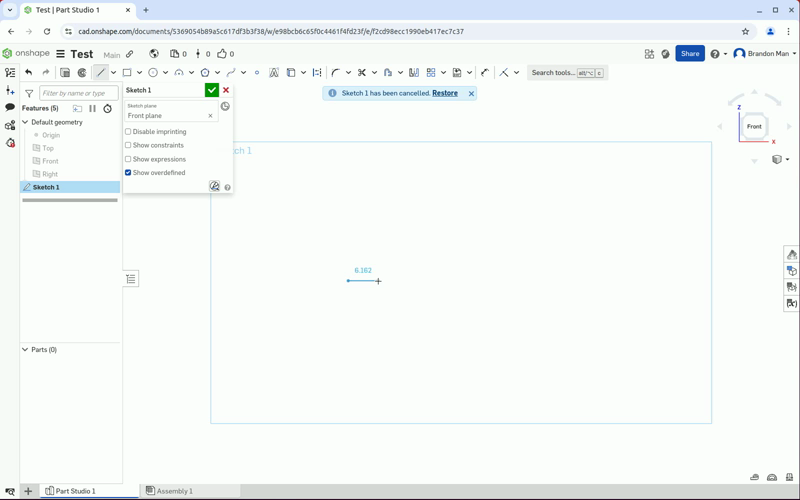
mouse_move(385, 280)
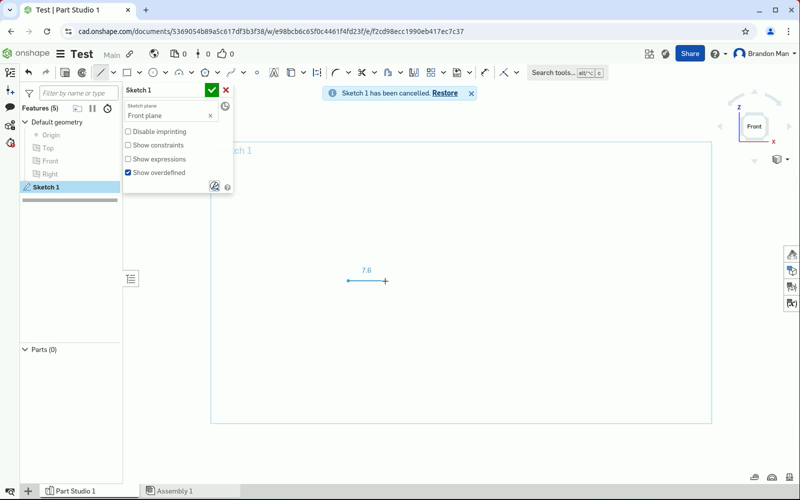
click(385, 280)
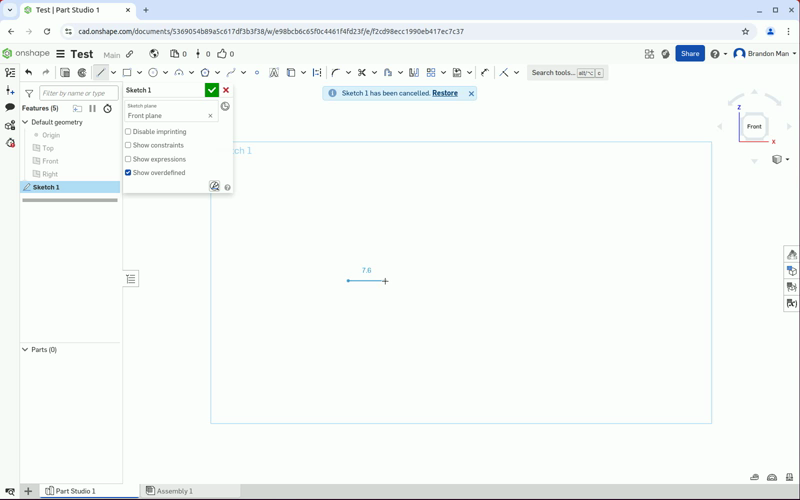
key_up(shift)
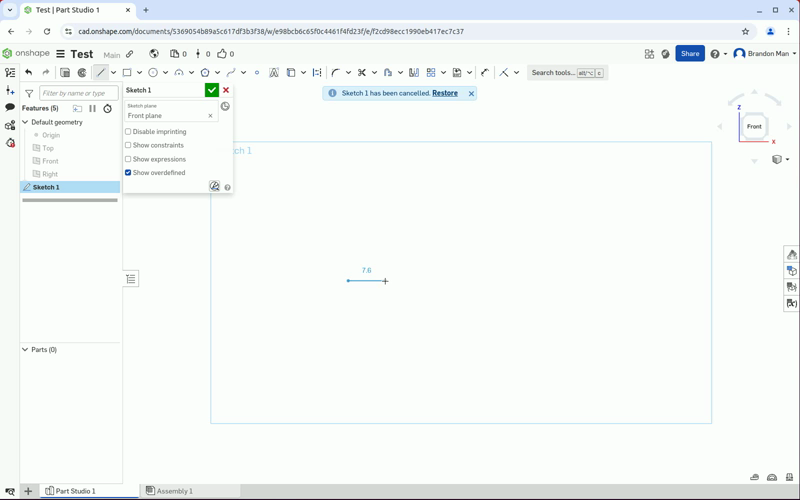
key_down(shift)
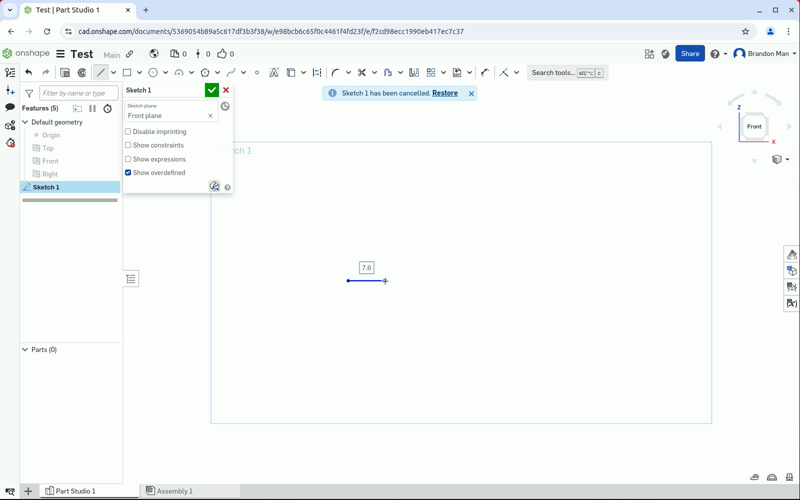
mouse_move(415, 280)
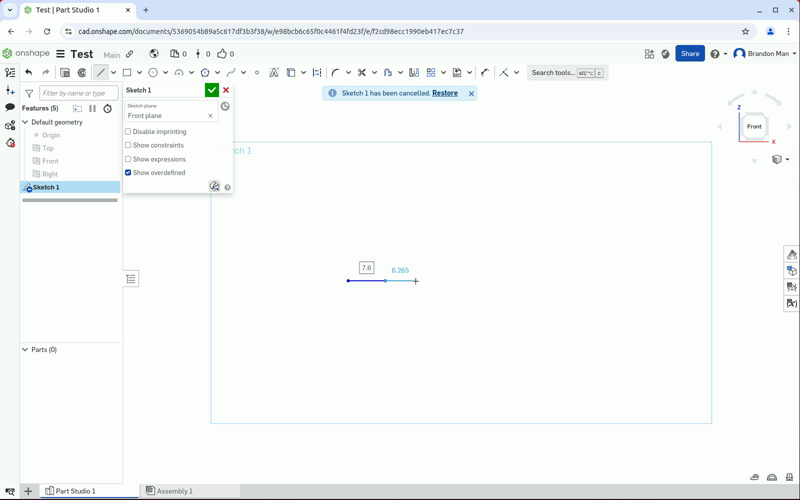
mouse_move(385, 245)
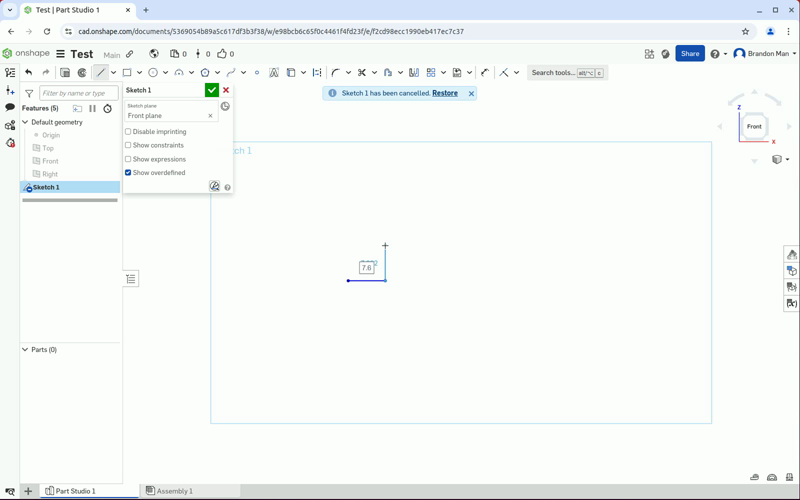
click(385, 245)
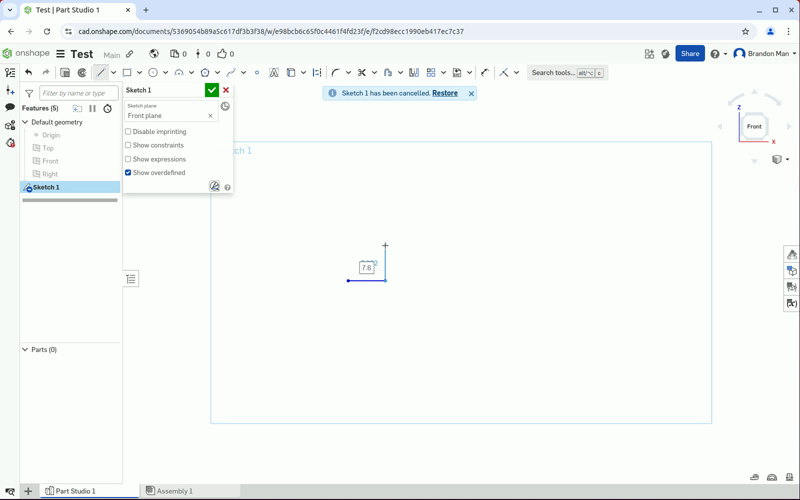
key_up(shift)
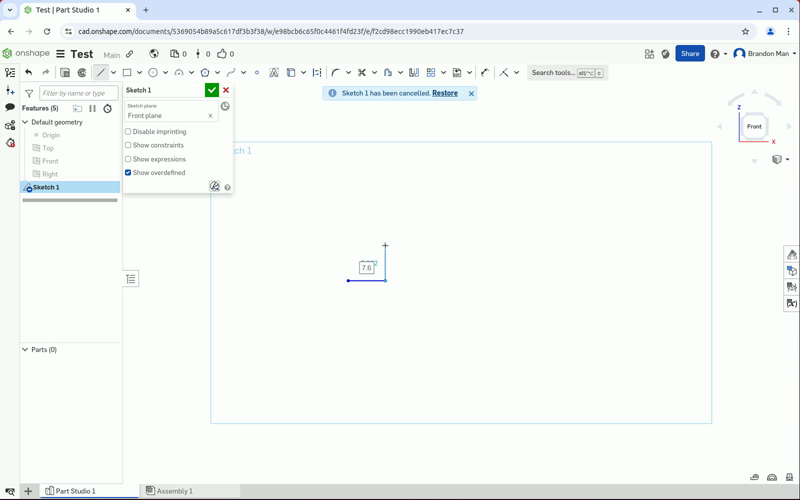
key_down(shift)
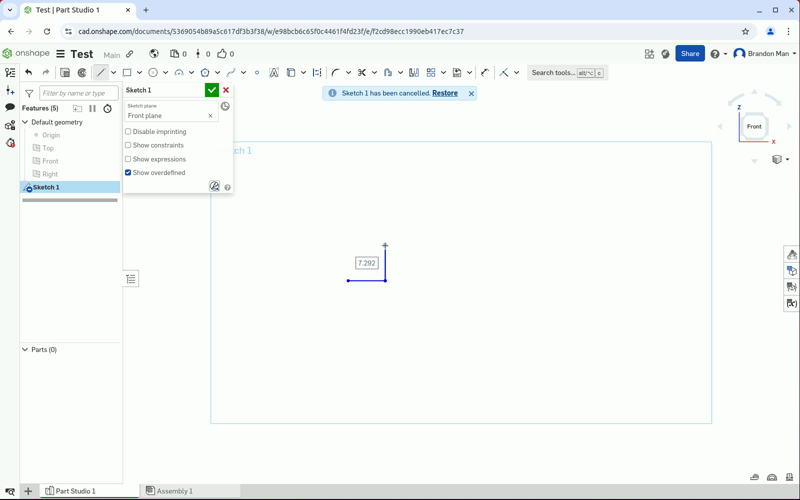
mouse_move(415, 245)
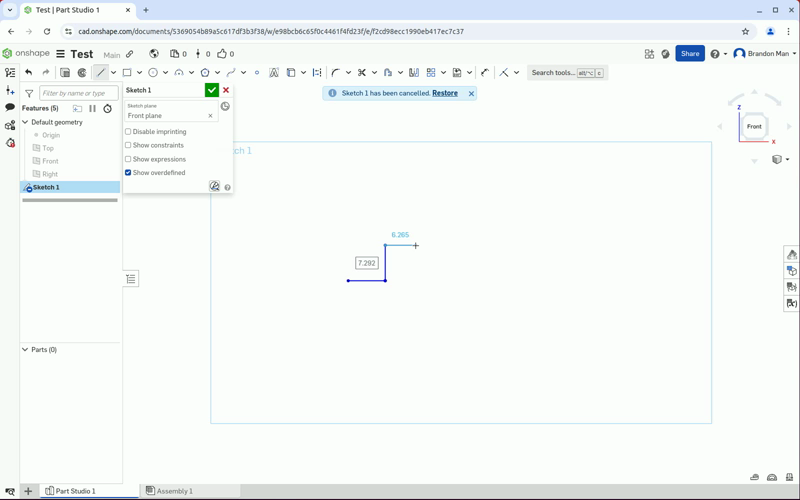
mouse_move(348, 245)
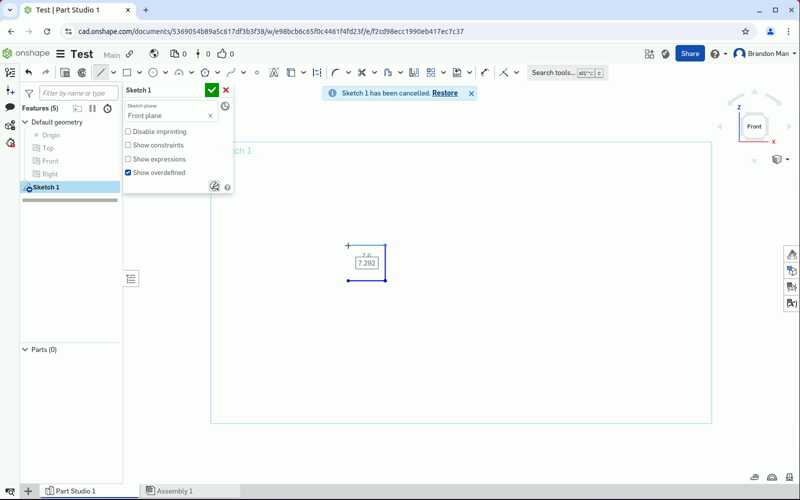
click(348, 245)
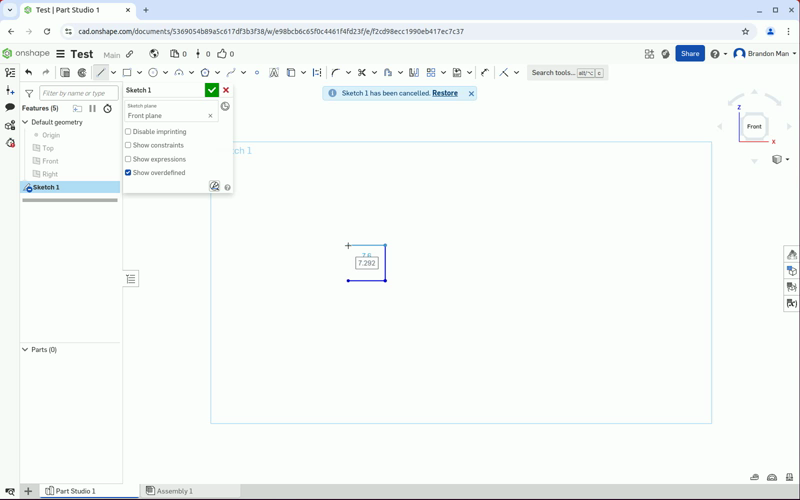
key_up(shift)
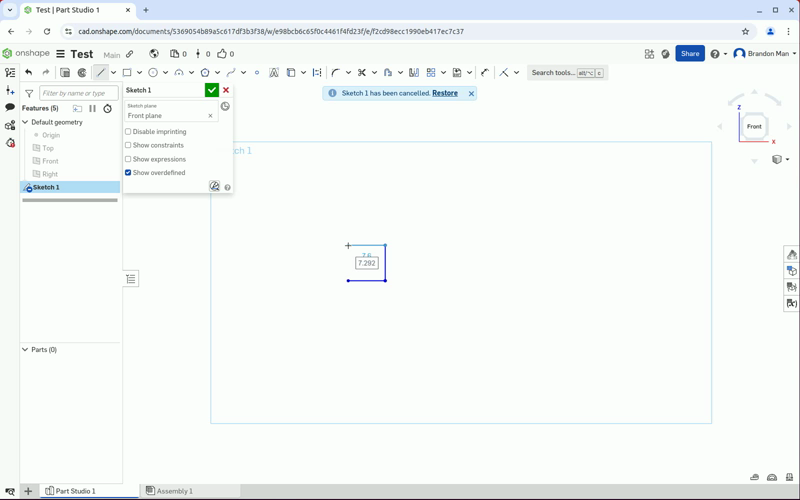
mouse_move(378, 245)
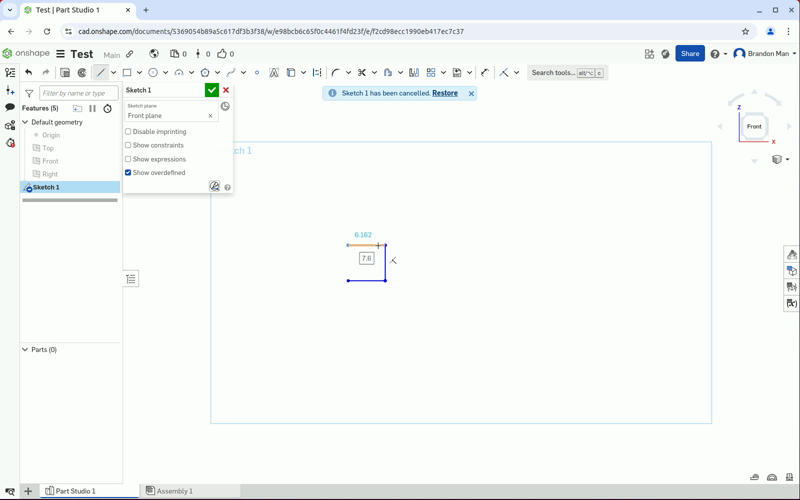
key_down(shift)
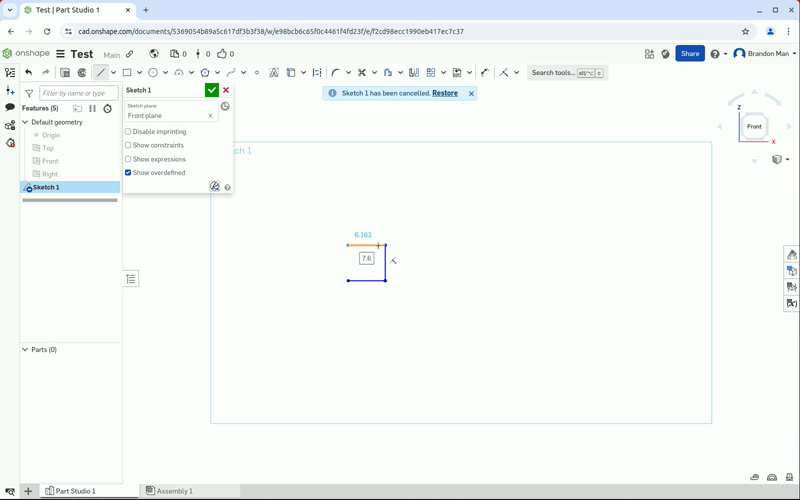
mouse_move(348, 280)
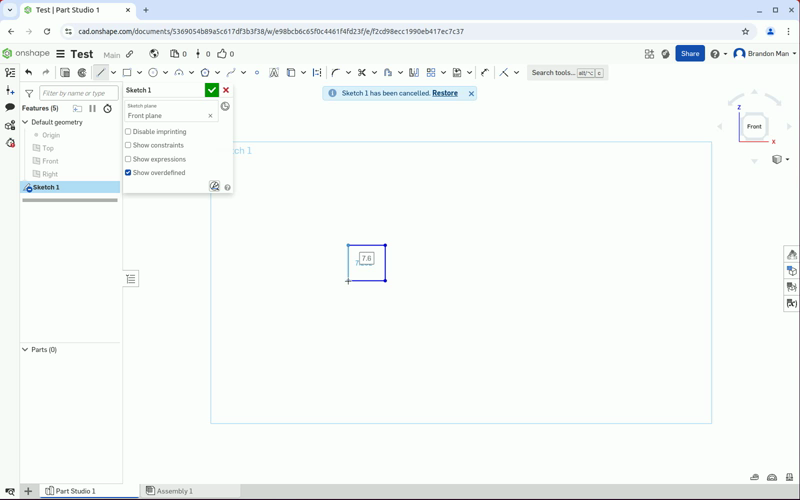
key_up(shift)
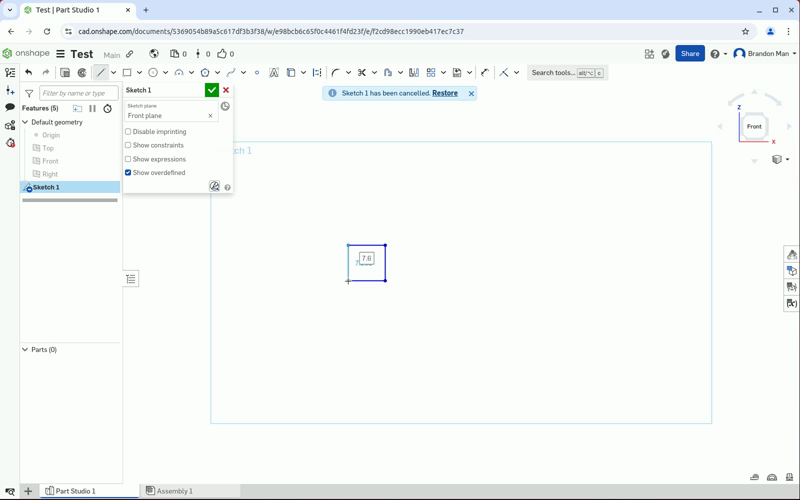
click(348, 280)
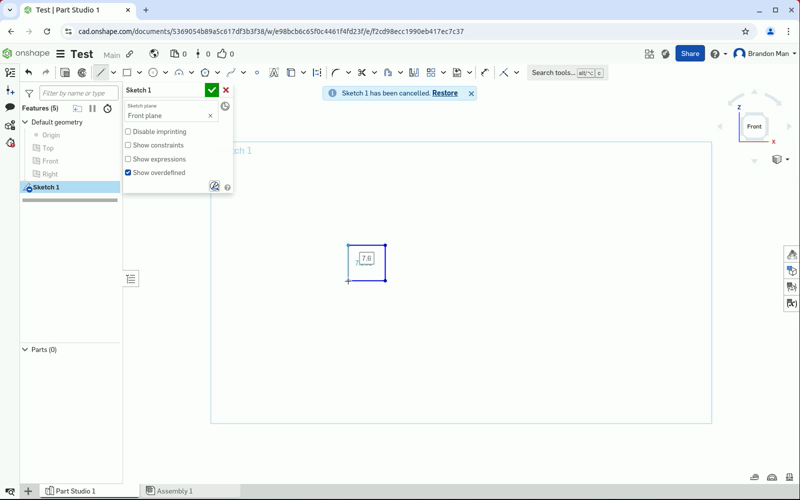
key(esc)
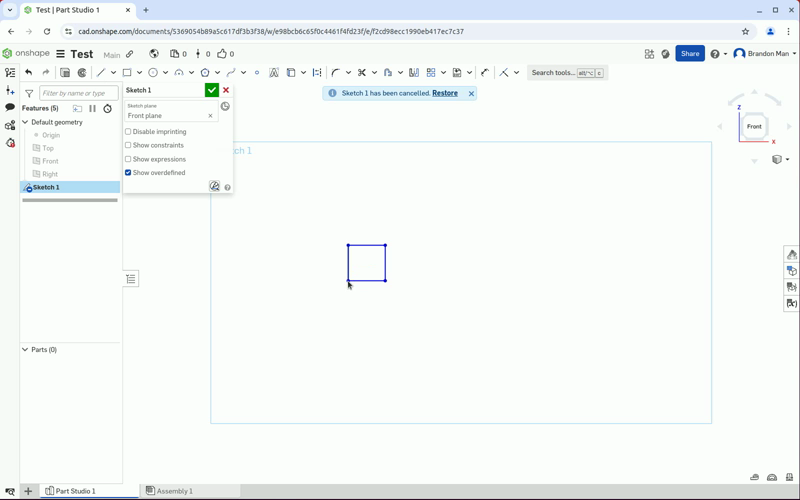
mouse_move(370, 247)
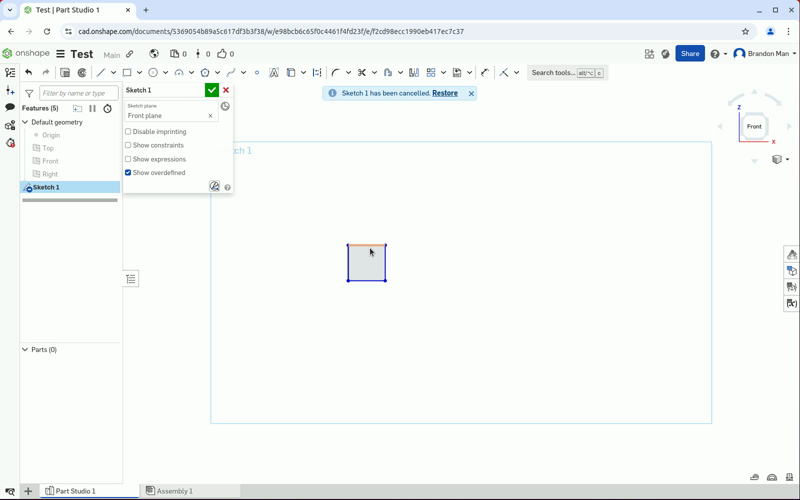
scroll(6)
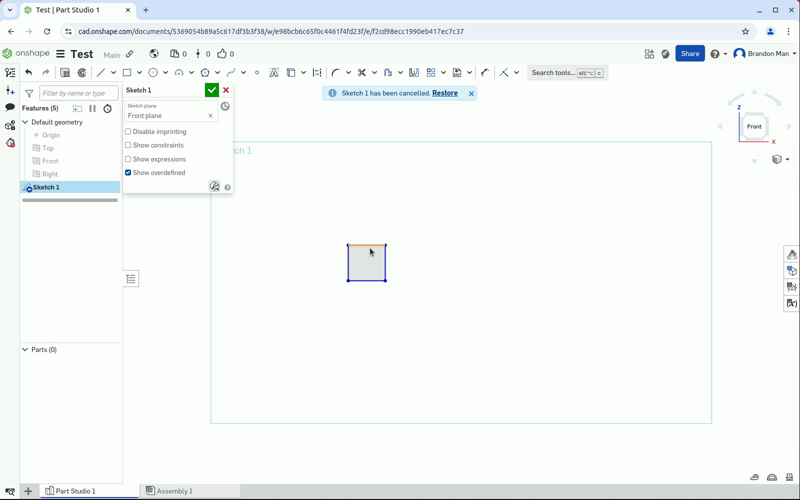
scroll(6)
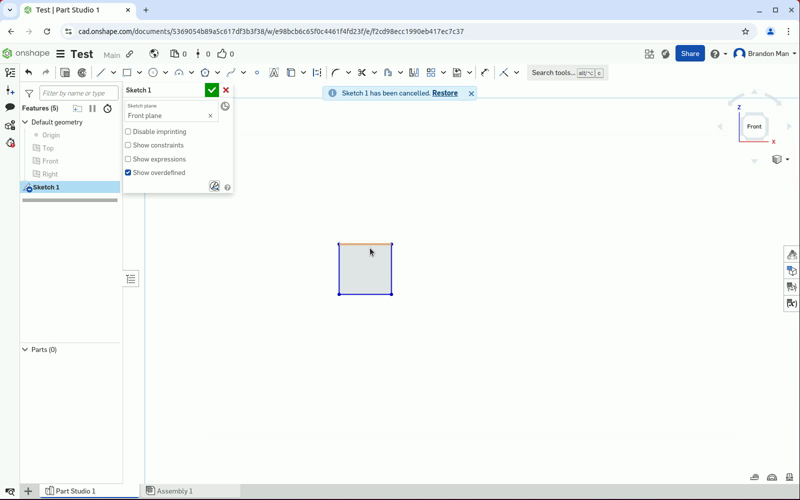
scroll(6)
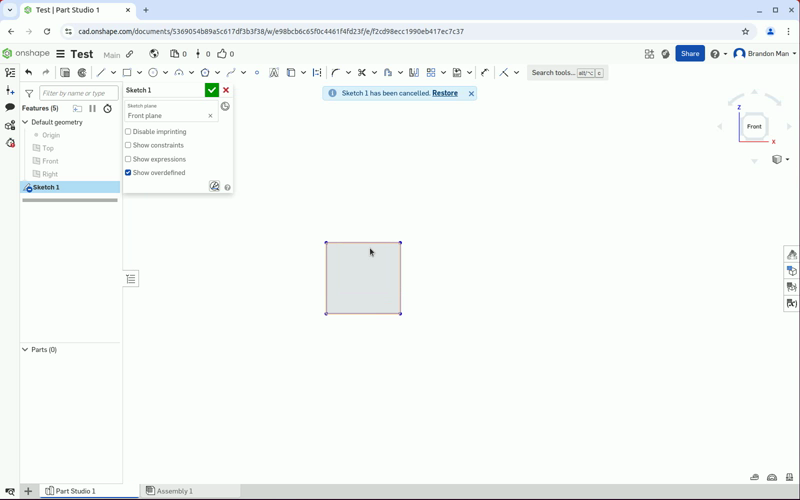
scroll(6)
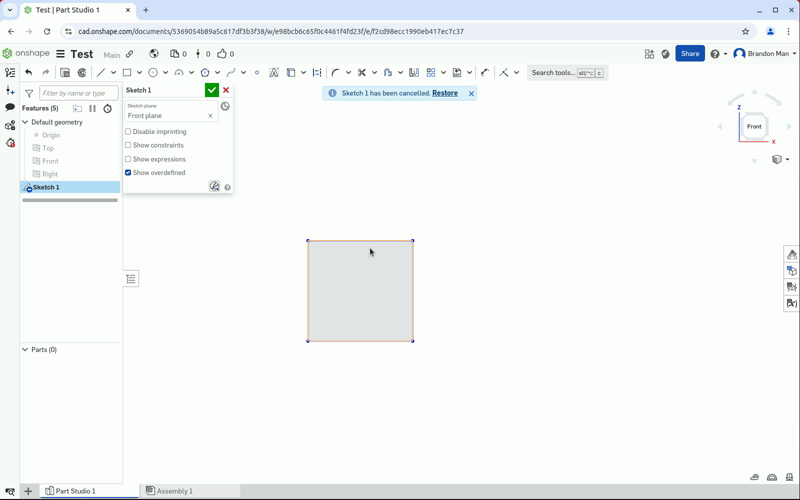
scroll(6)
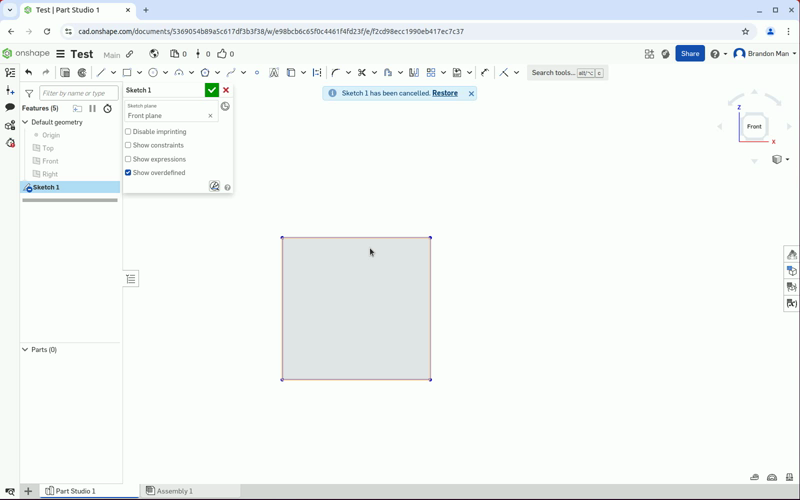
scroll(6)
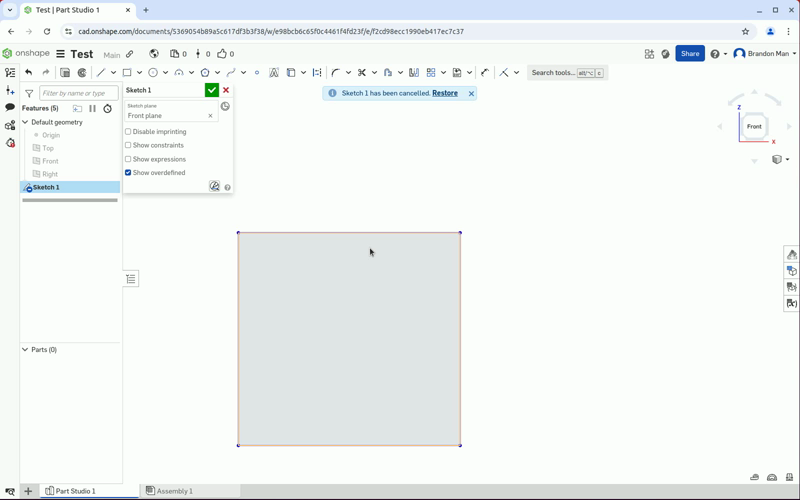
scroll(6)
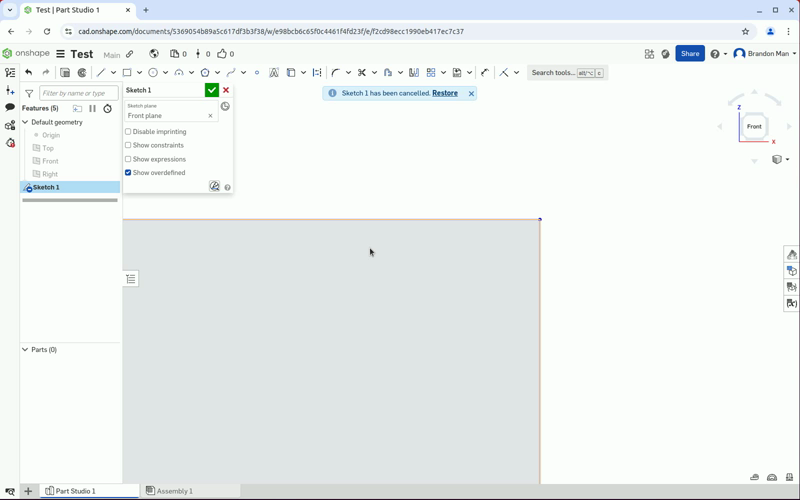
click(370, 247)
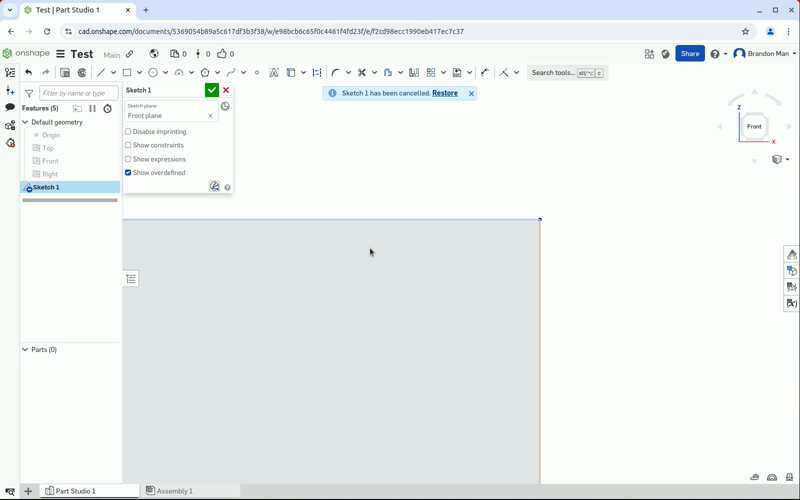
scroll(-6)
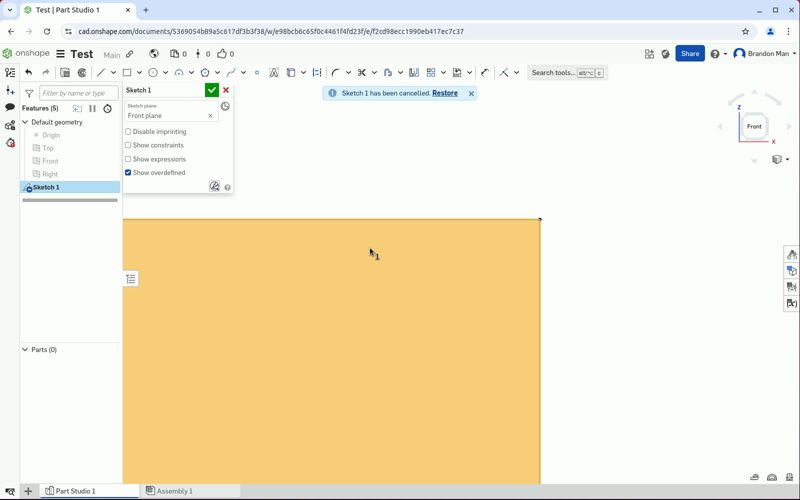
scroll(-6)
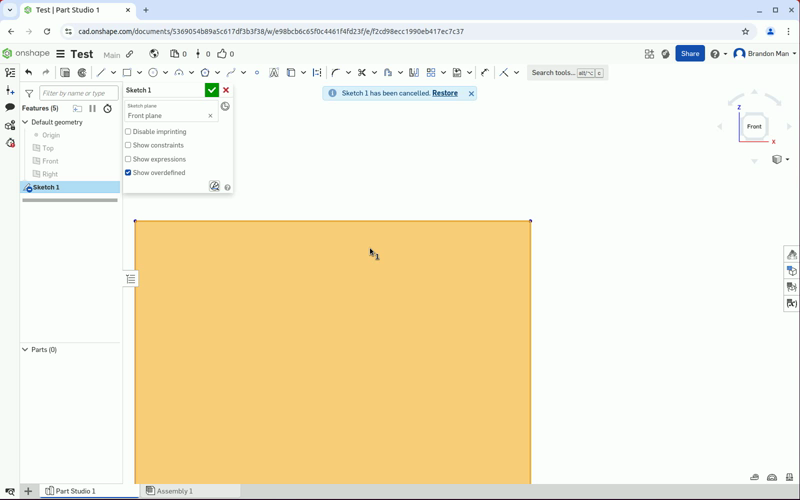
scroll(-6)
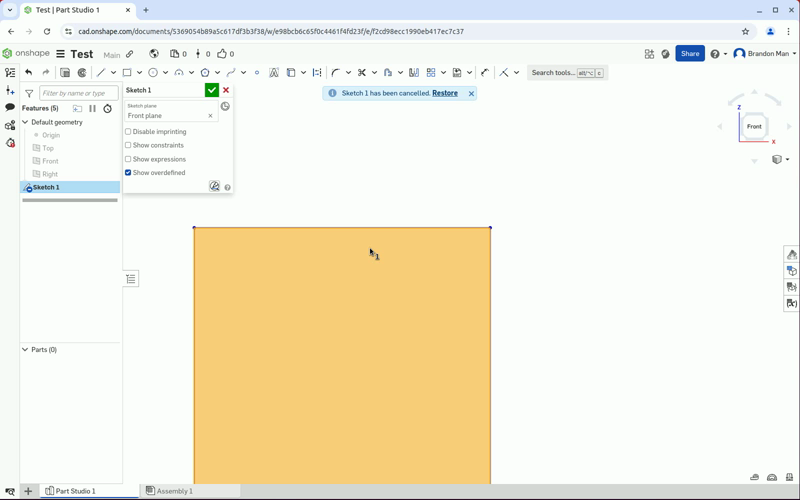
scroll(-6)
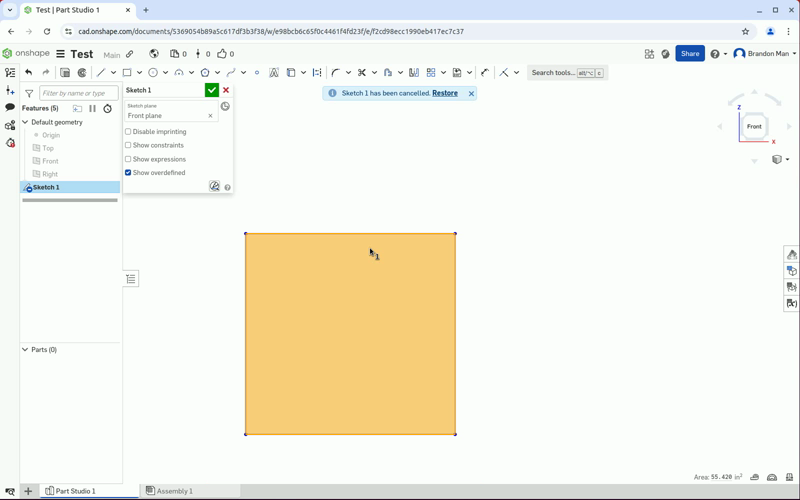
scroll(-6)
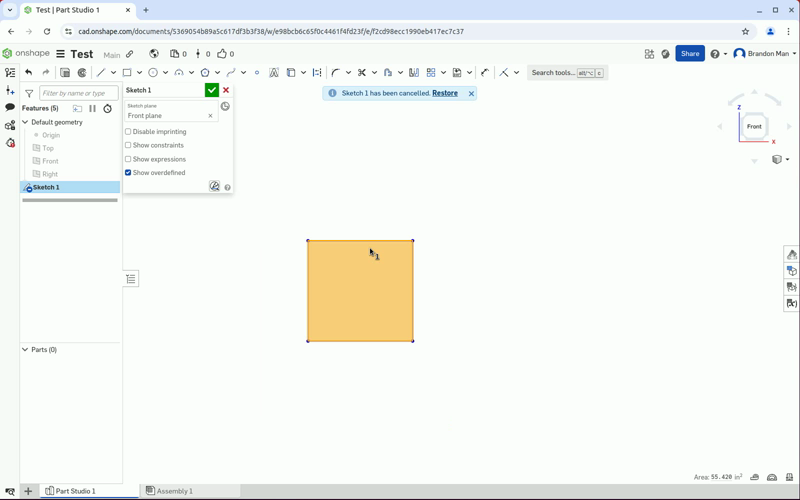
scroll(-6)
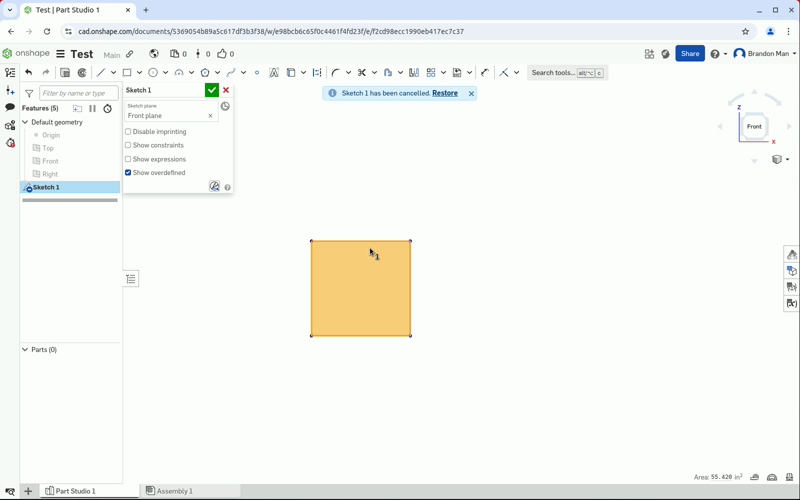
scroll(-6)
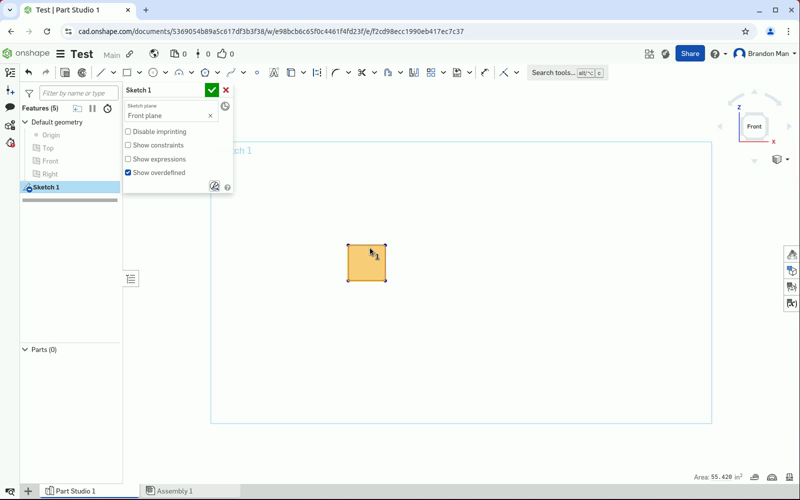
mouse_move(73, 352)
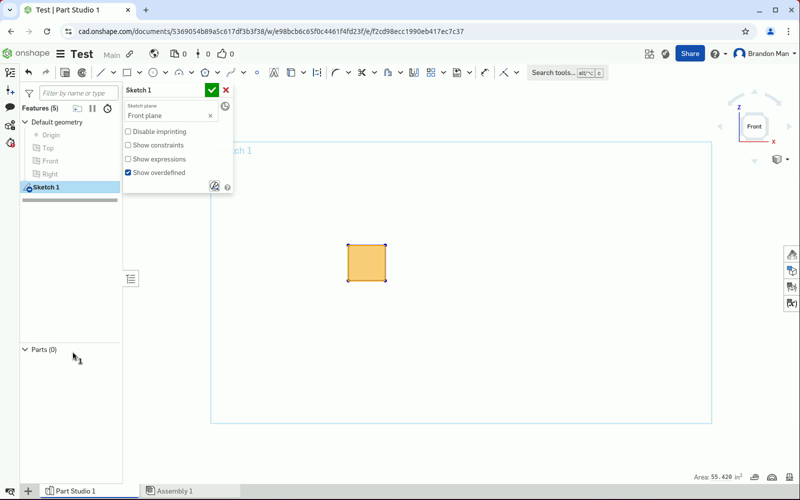
key(shift+y)
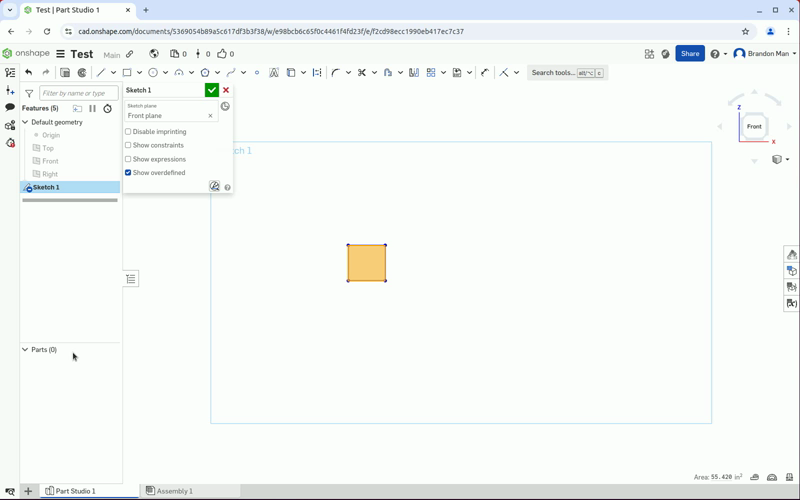
key(shift+e)
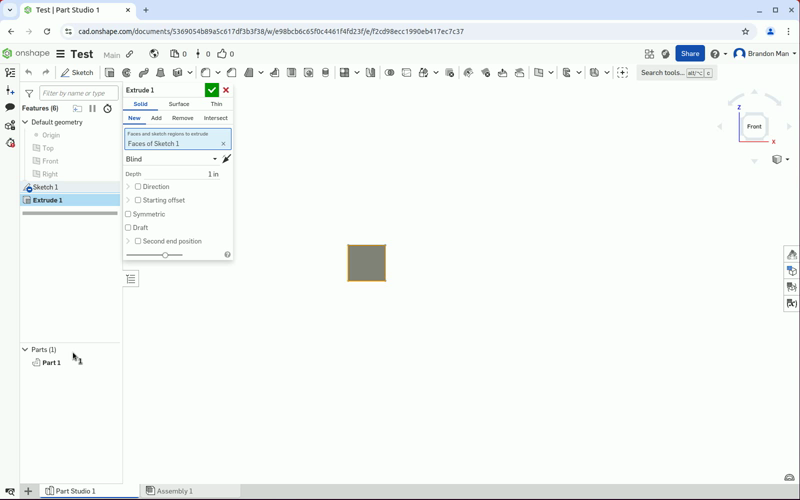
mouse_move(143, 106)
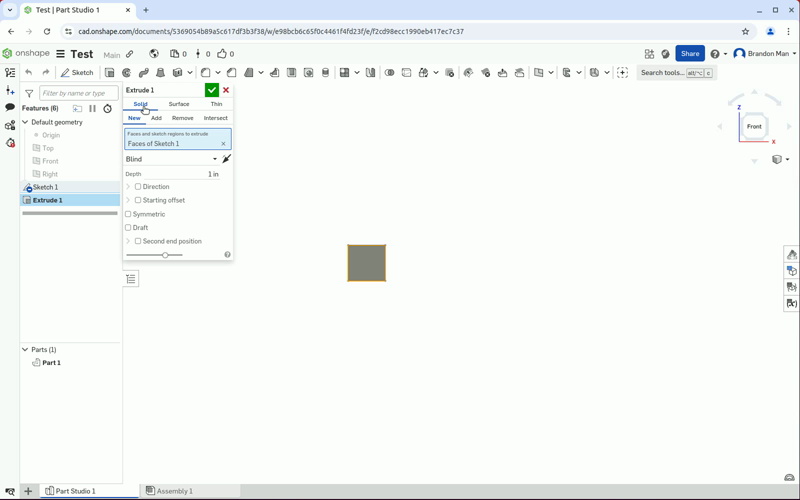
click(143, 106)
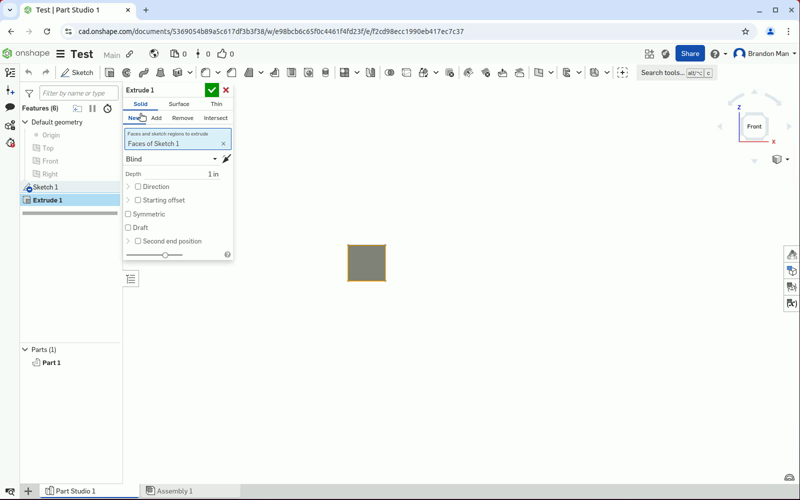
mouse_move(137, 120)
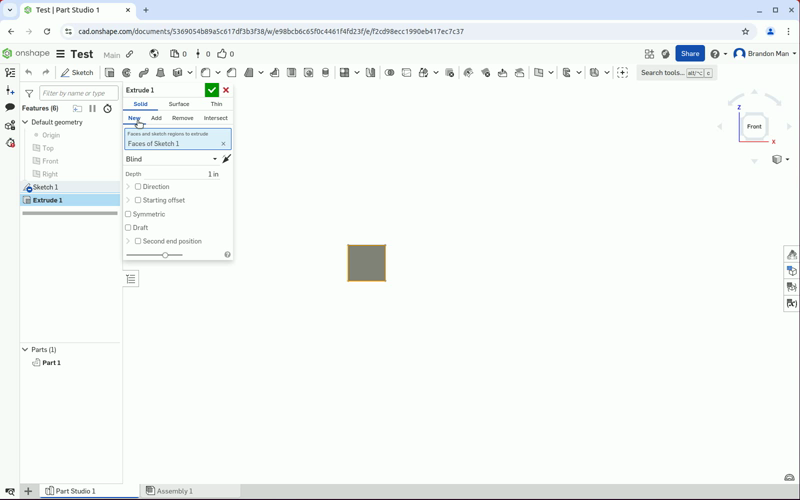
click(137, 120)
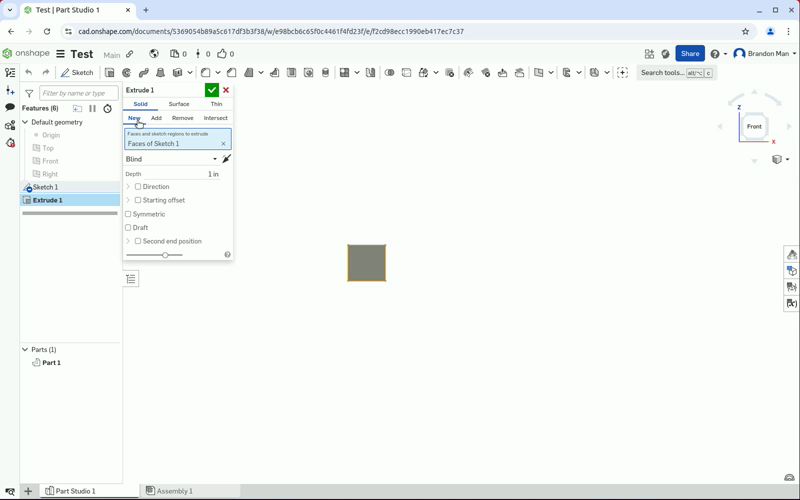
key(tab, 4)
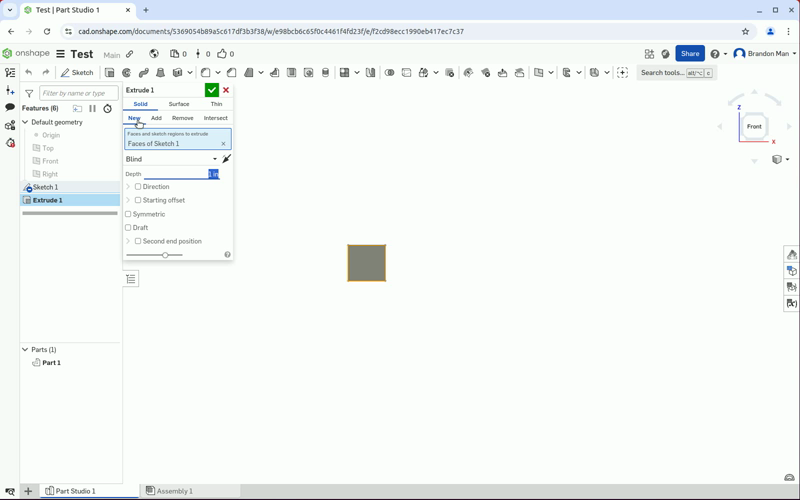
text(4.333)
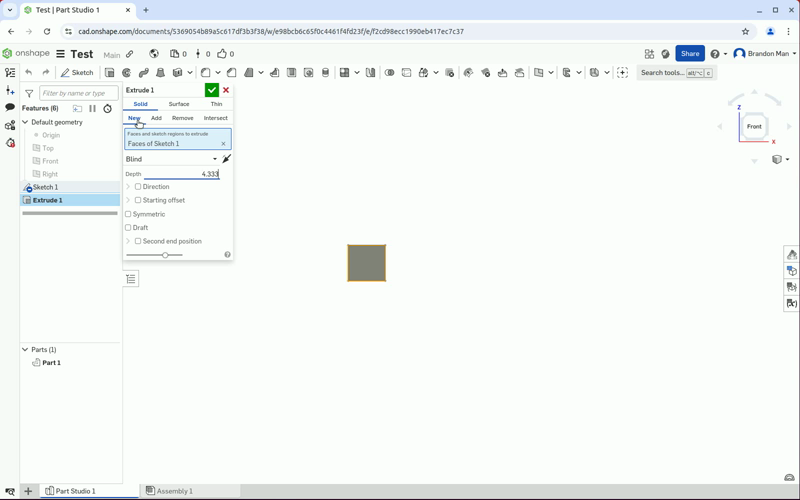
key(enter)
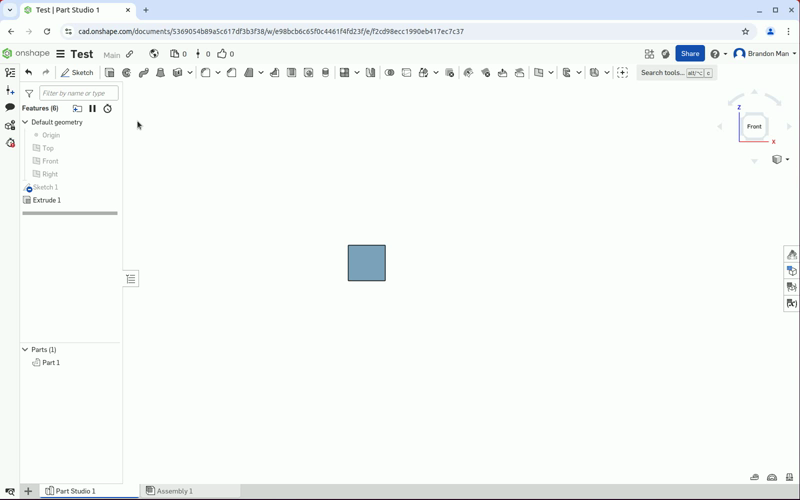
key(shift+h)
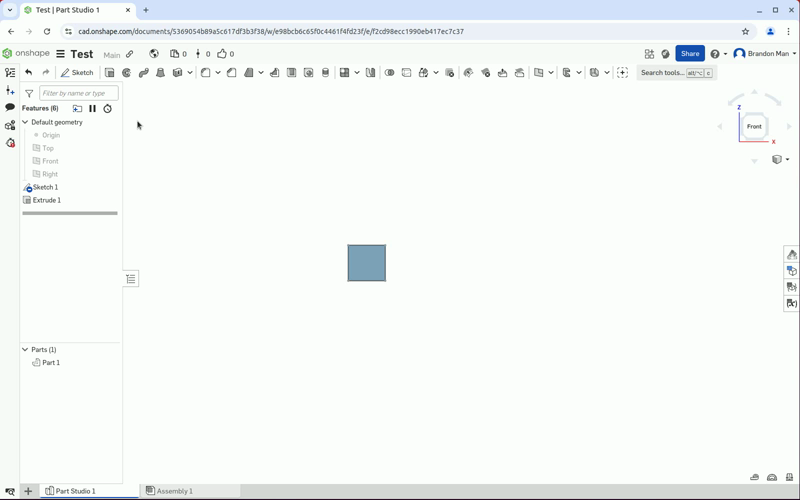
key(shift+h)
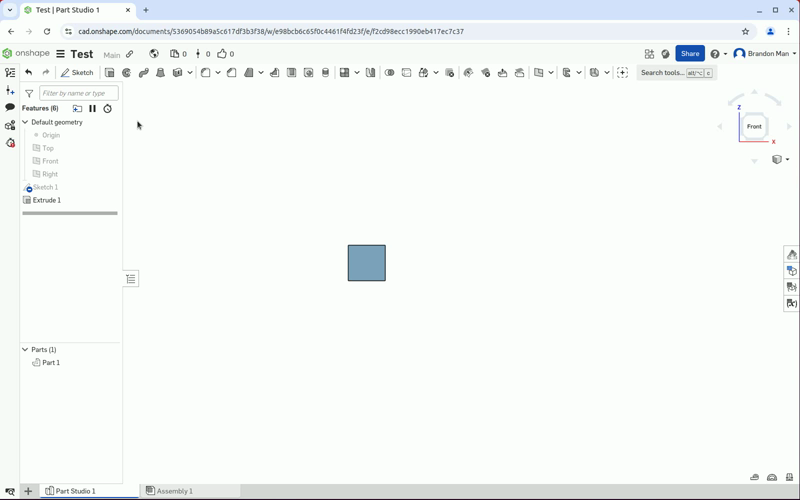
mouse_move(73, 189)
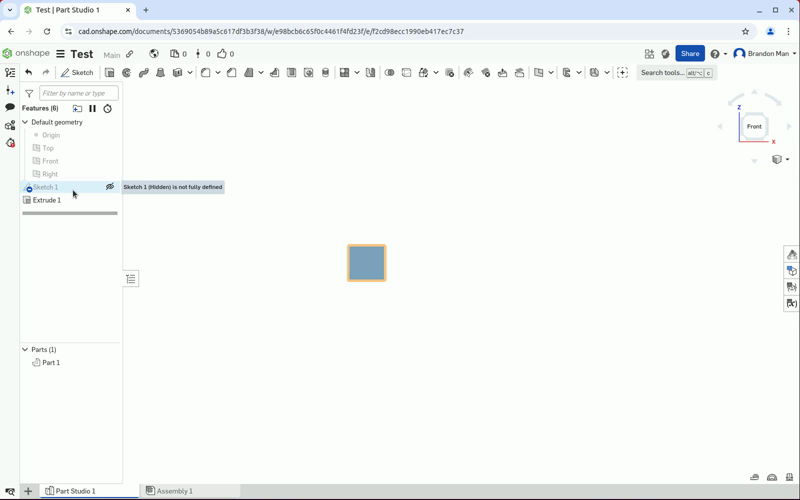
click(73, 189)
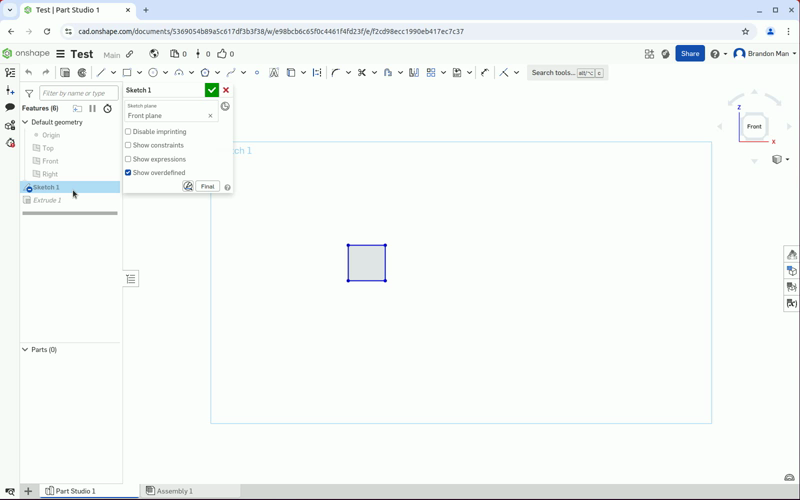
mouse_move(229, 92)
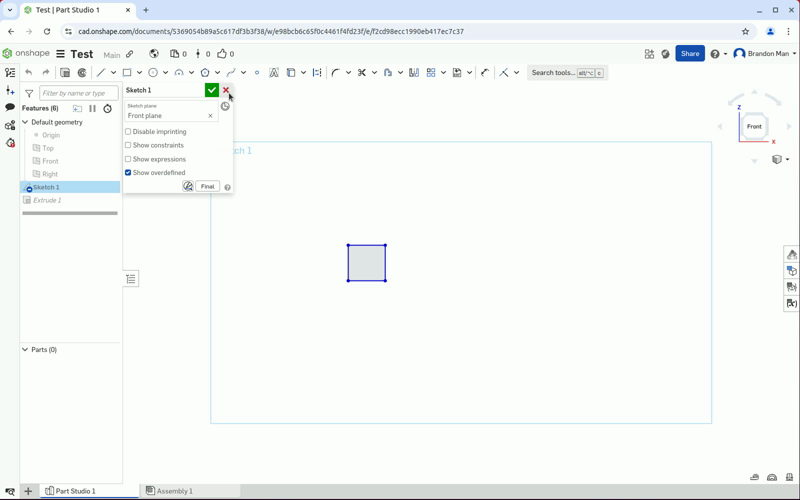
click(229, 92)
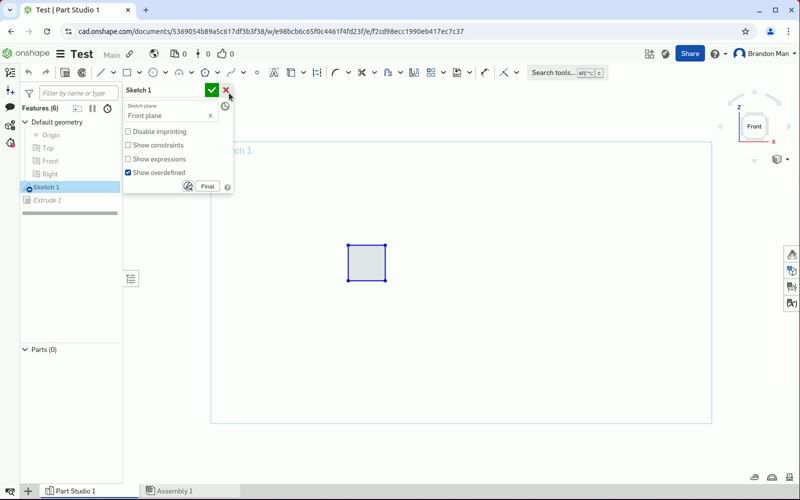
key(shift+s)
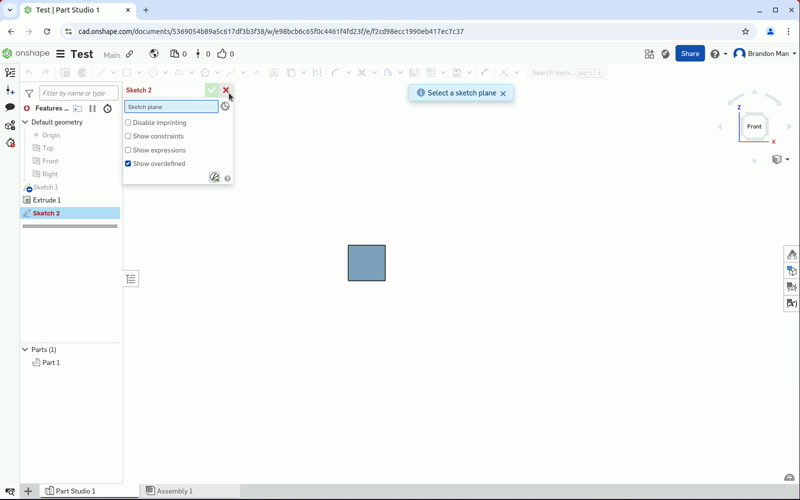
mouse_move(73, 163)
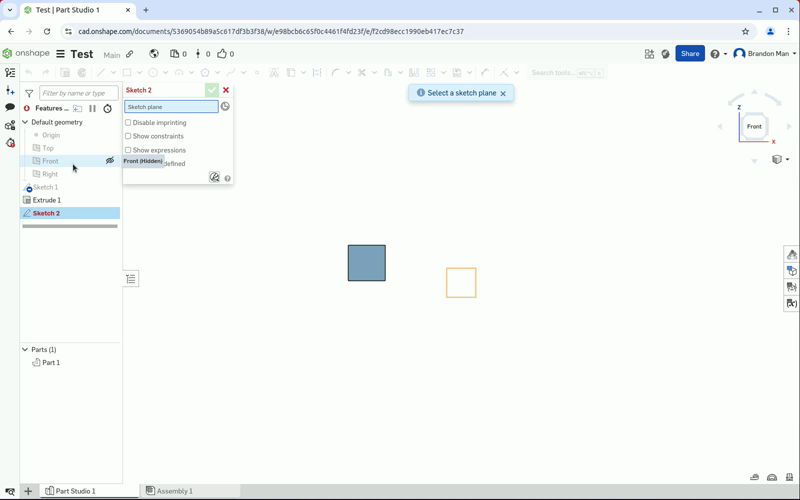
click(73, 163)
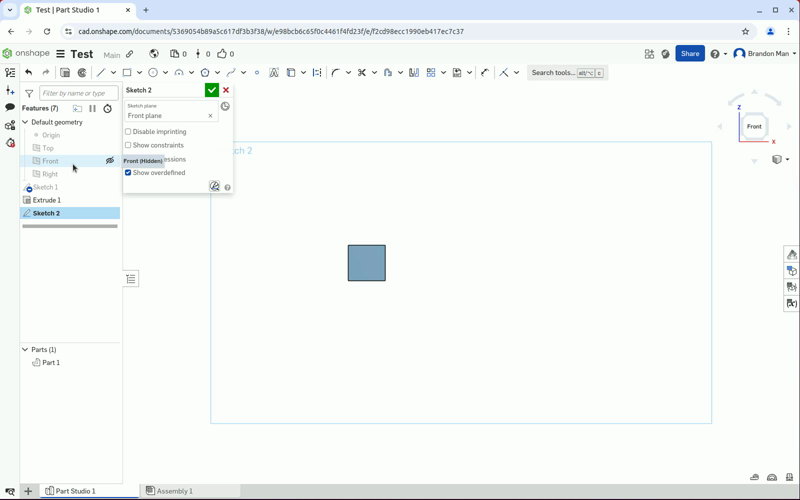
mouse_move(73, 352)
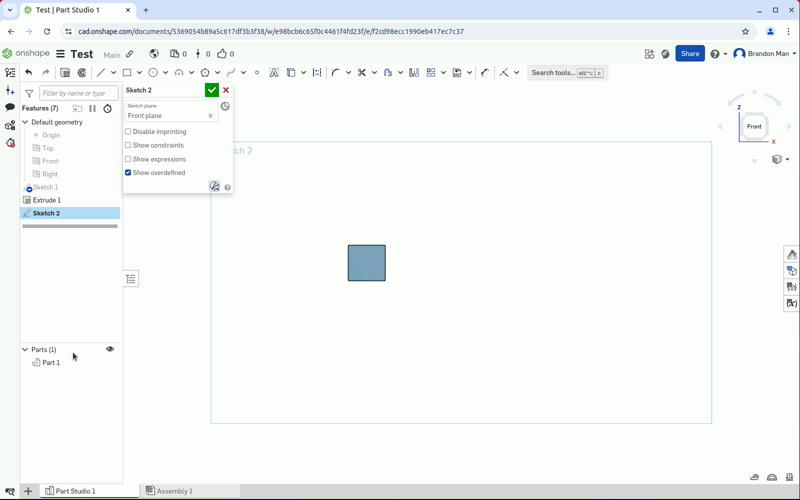
key(y)
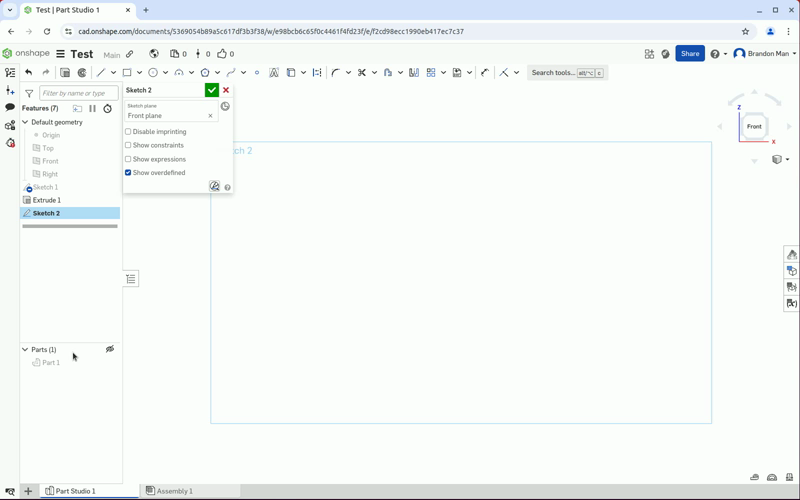
key(l)
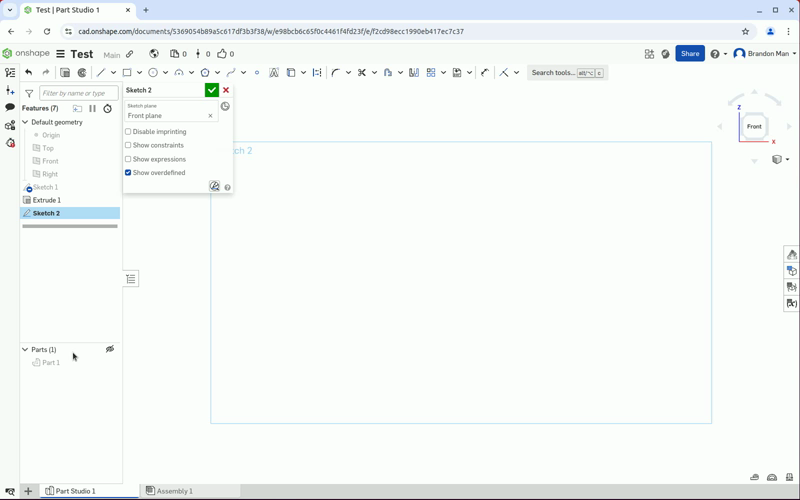
key_down(shift)
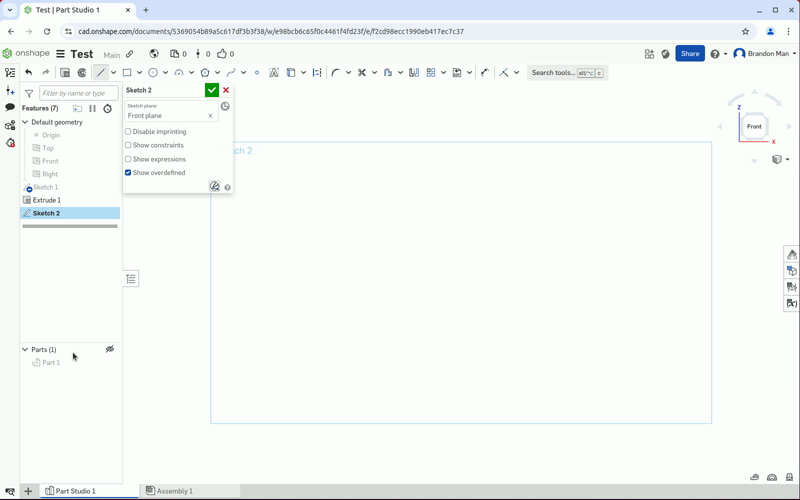
mouse_move(430, 298)
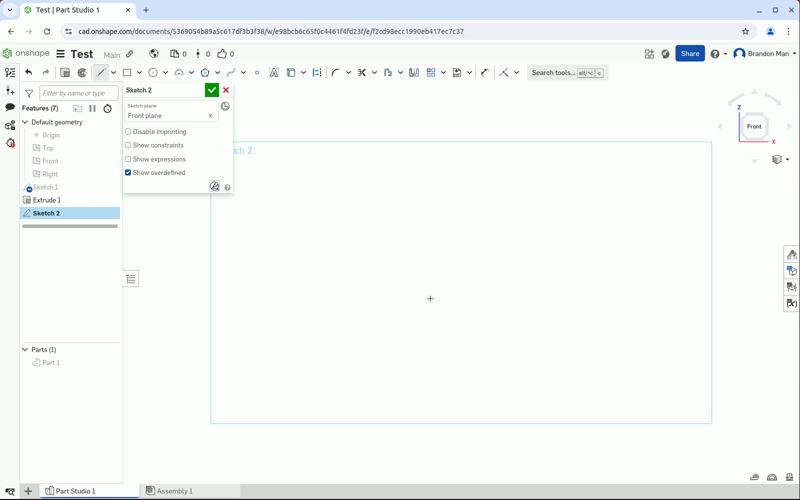
click(430, 298)
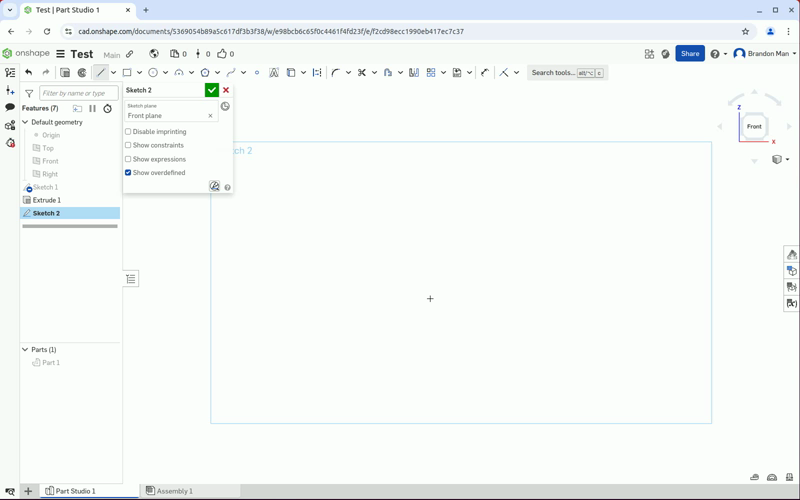
key_up(shift)
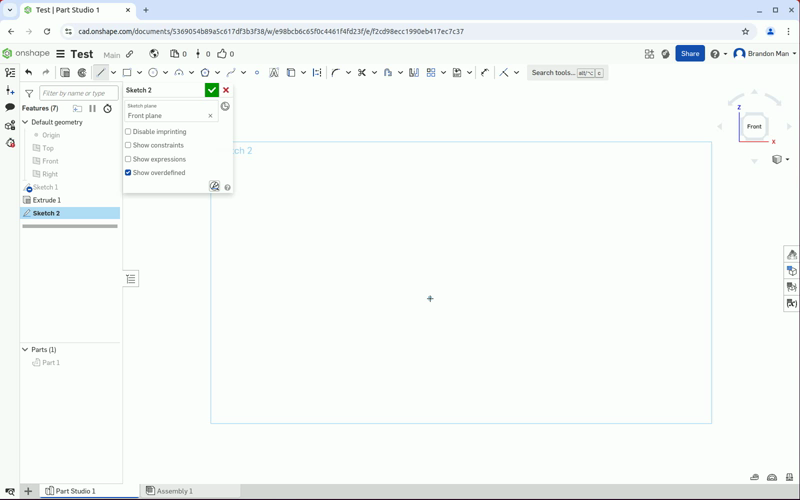
key_down(shift)
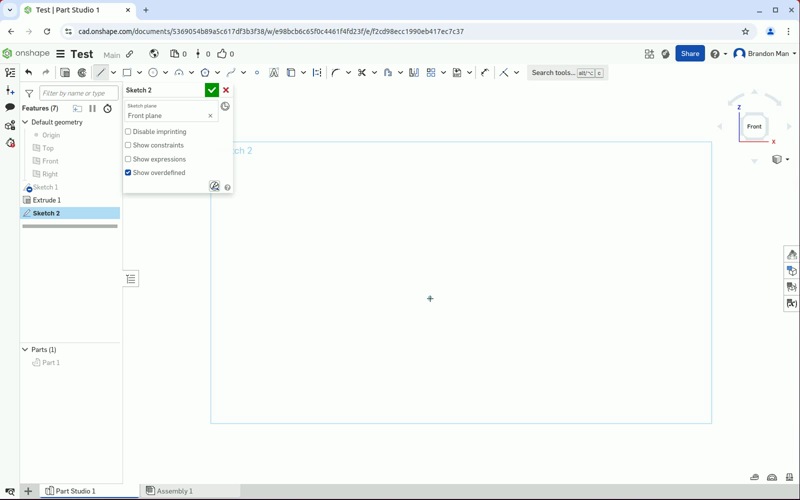
mouse_move(491, 298)
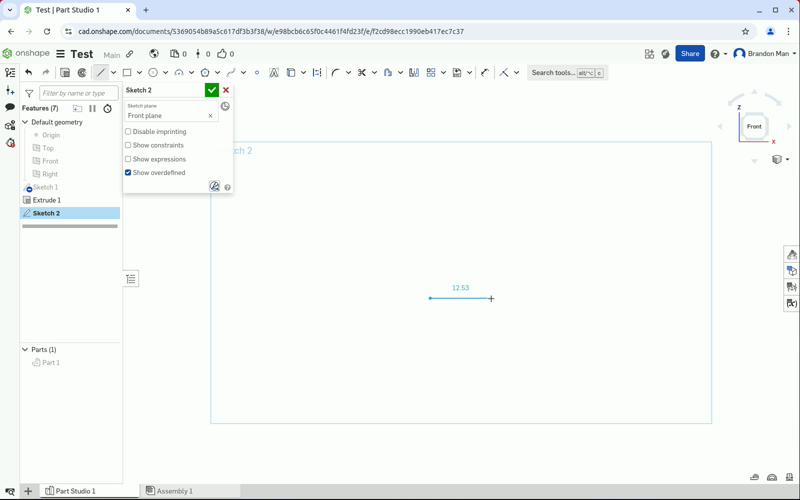
click(491, 298)
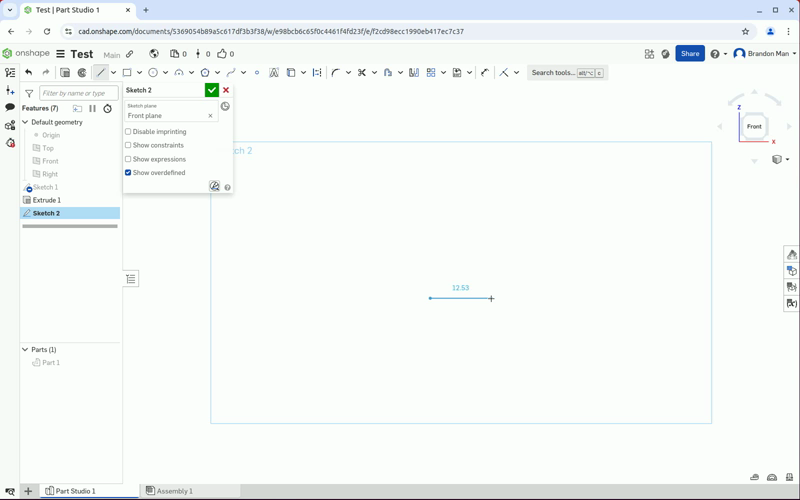
key_up(shift)
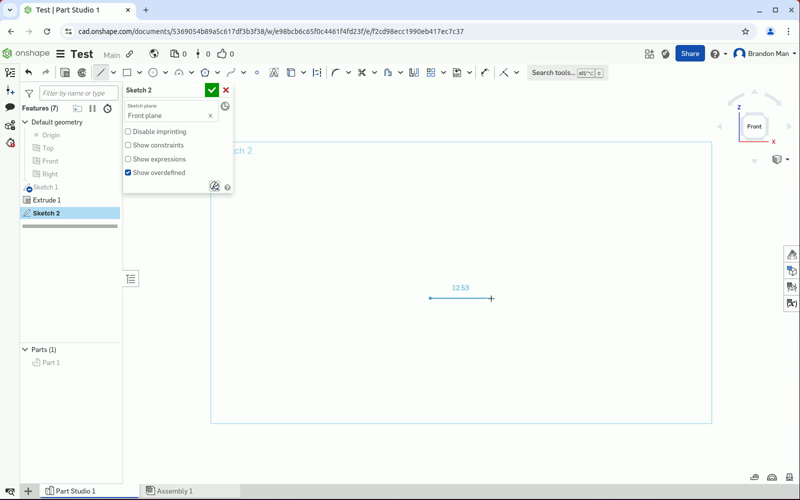
key_down(shift)
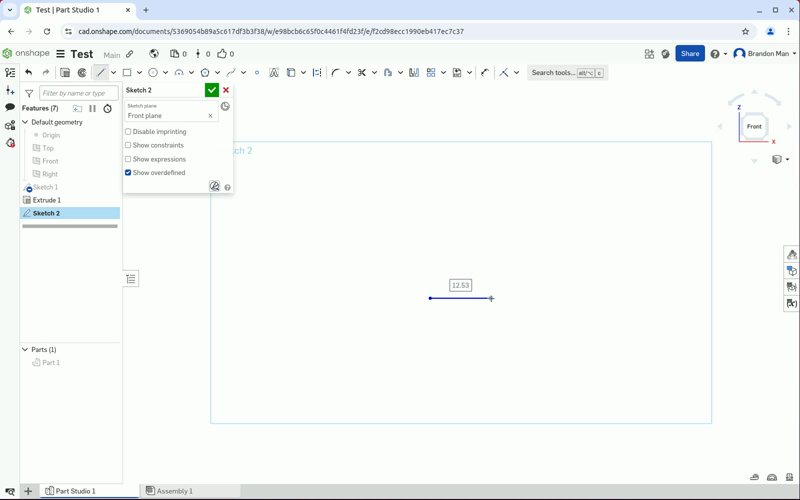
mouse_move(491, 222)
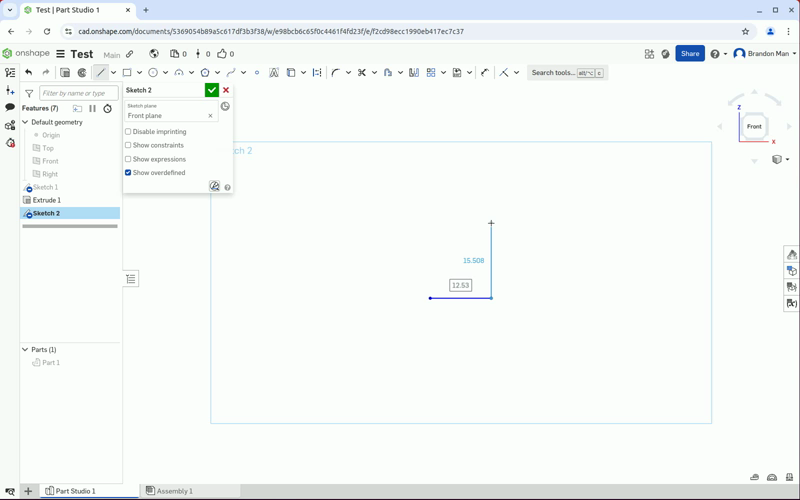
click(491, 222)
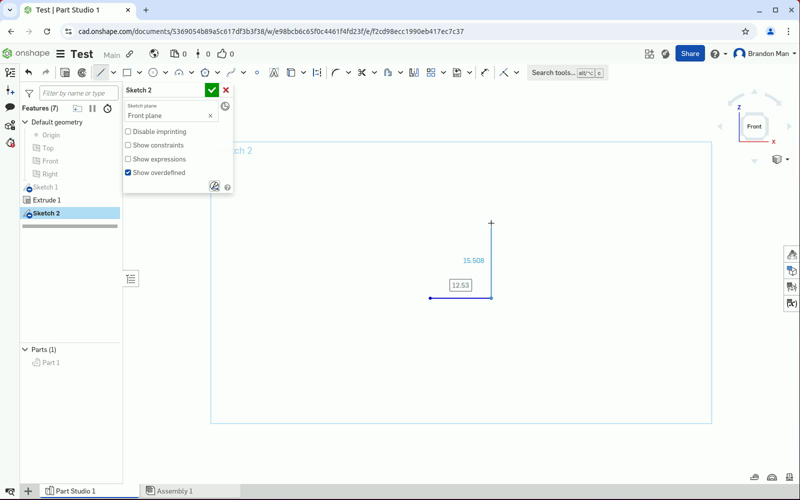
key_up(shift)
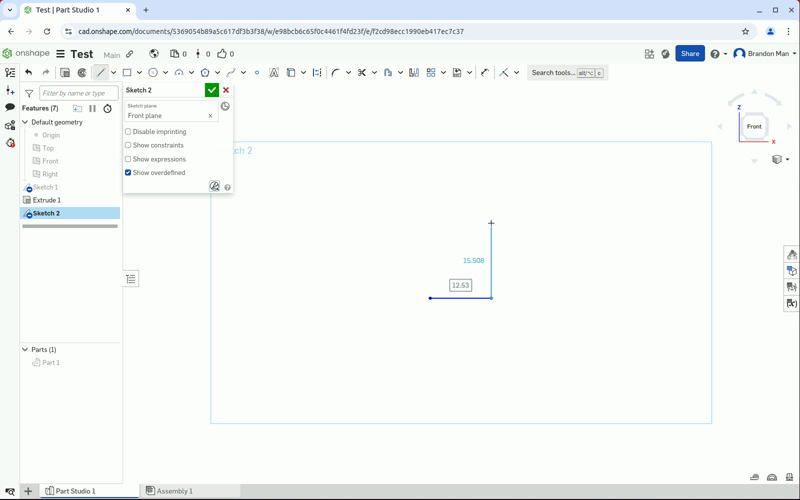
key_down(shift)
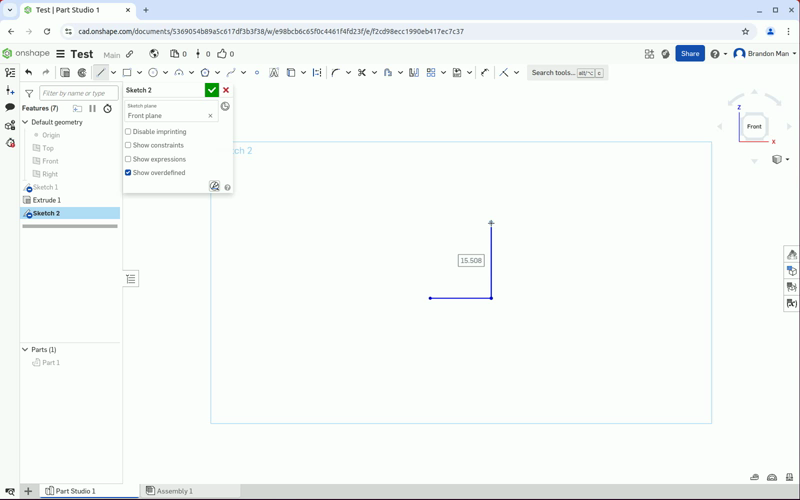
mouse_move(430, 222)
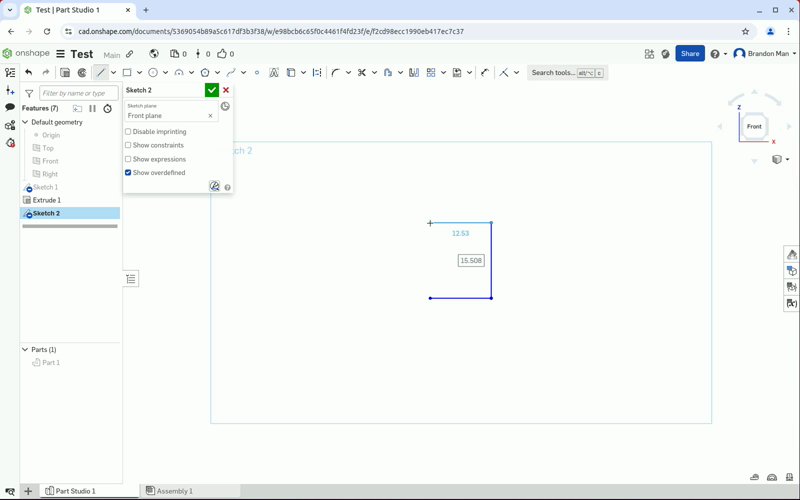
click(430, 222)
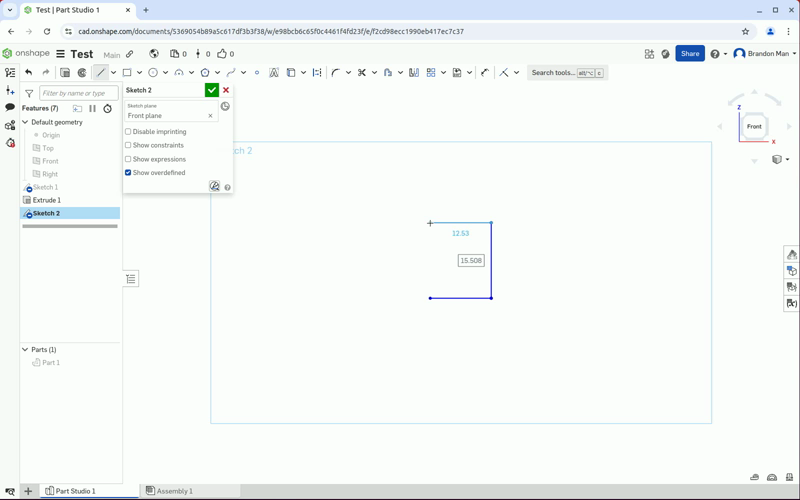
key_up(shift)
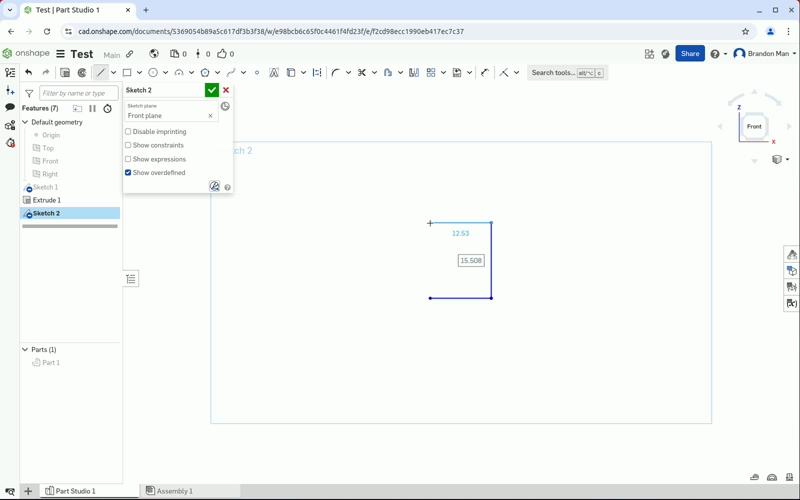
key_down(shift)
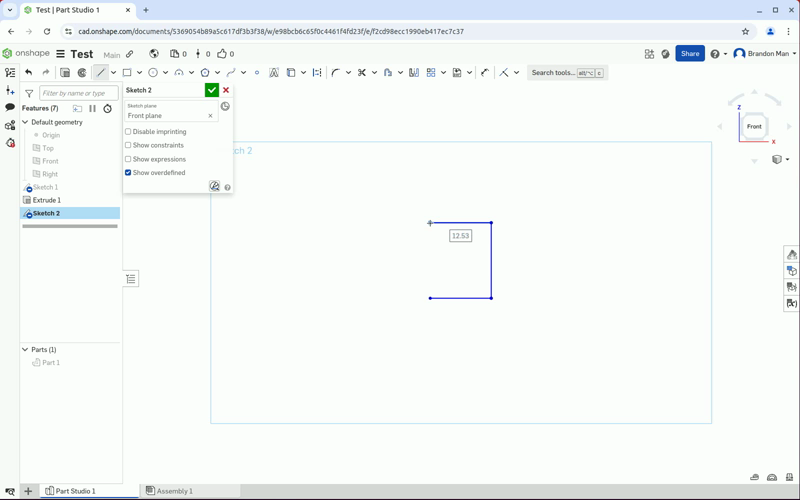
mouse_move(430, 298)
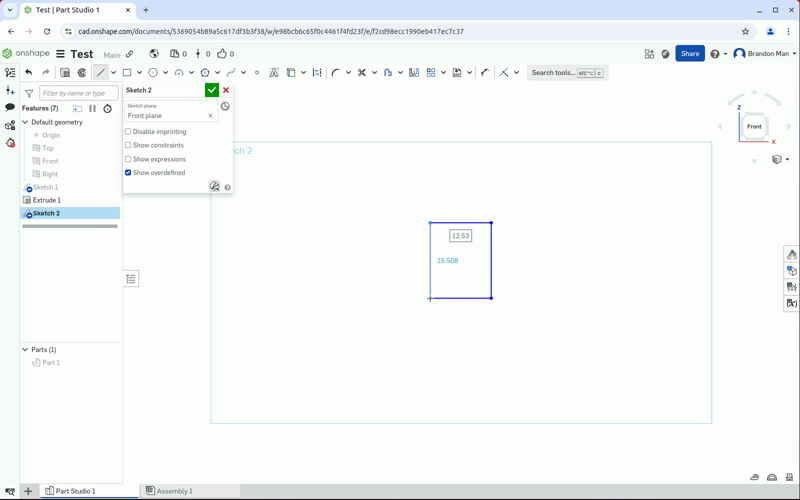
key_up(shift)
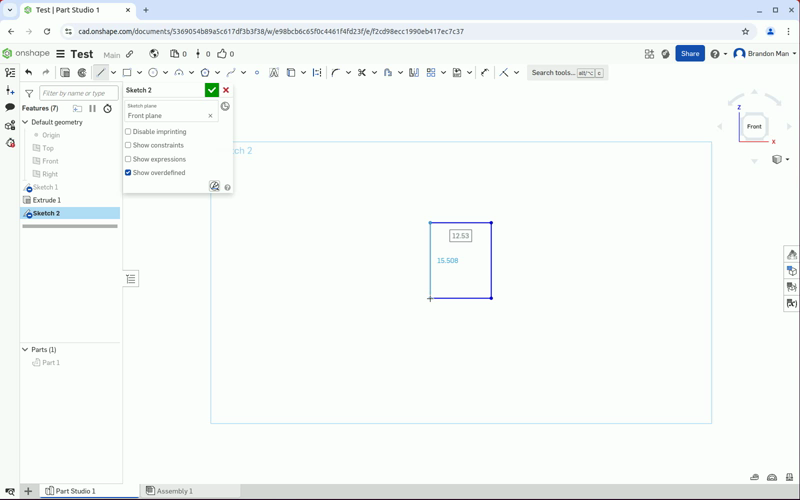
click(430, 298)
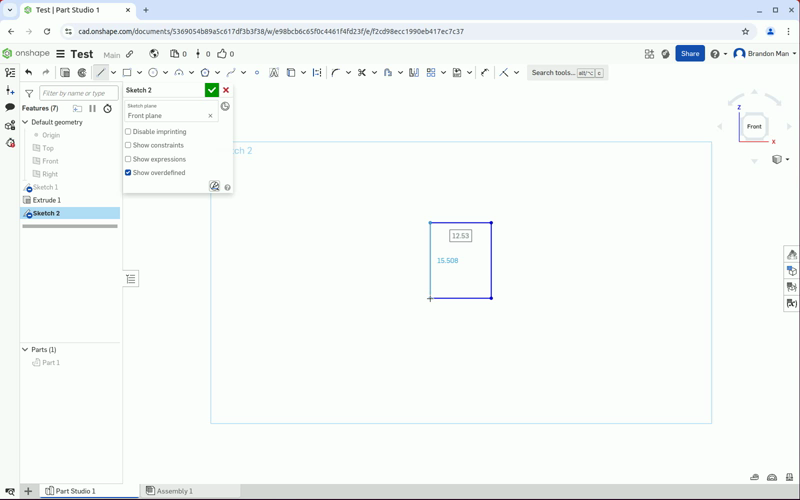
key(esc)
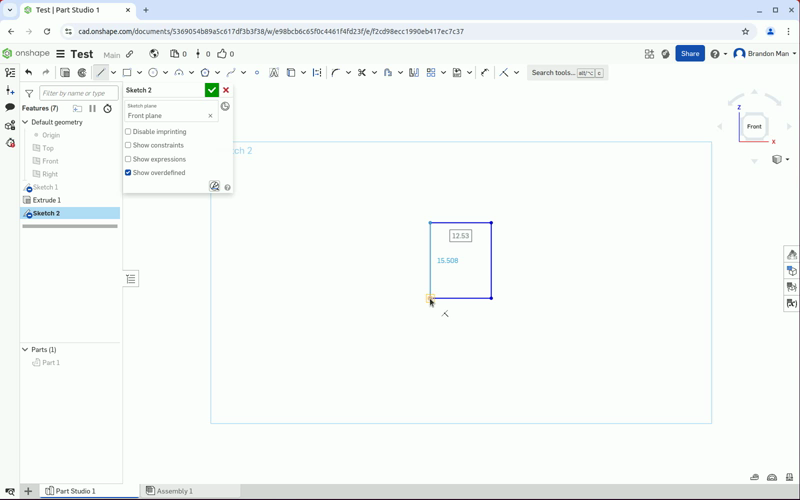
mouse_move(449, 238)
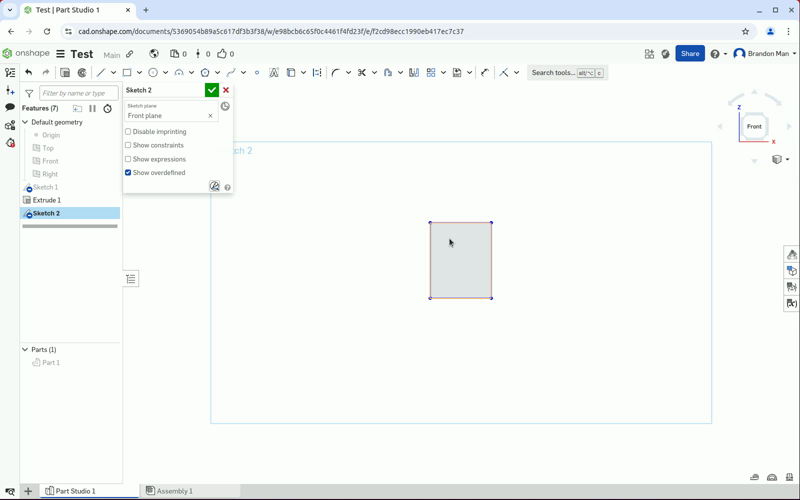
click(449, 238)
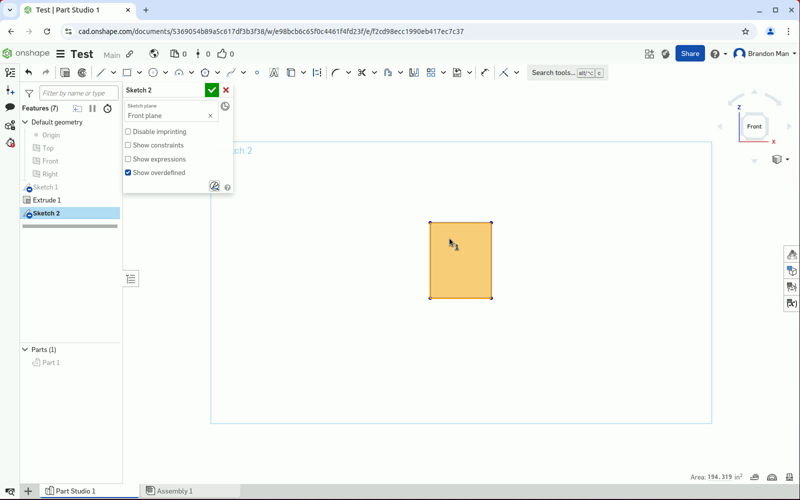
mouse_move(73, 352)
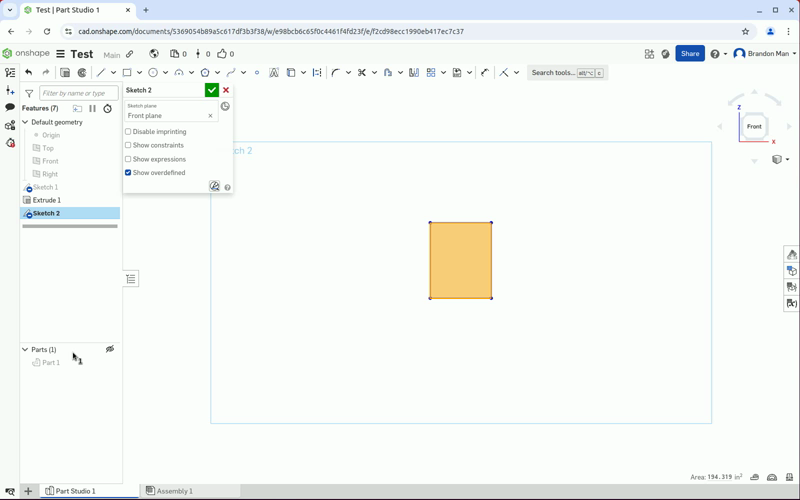
key(shift+y)
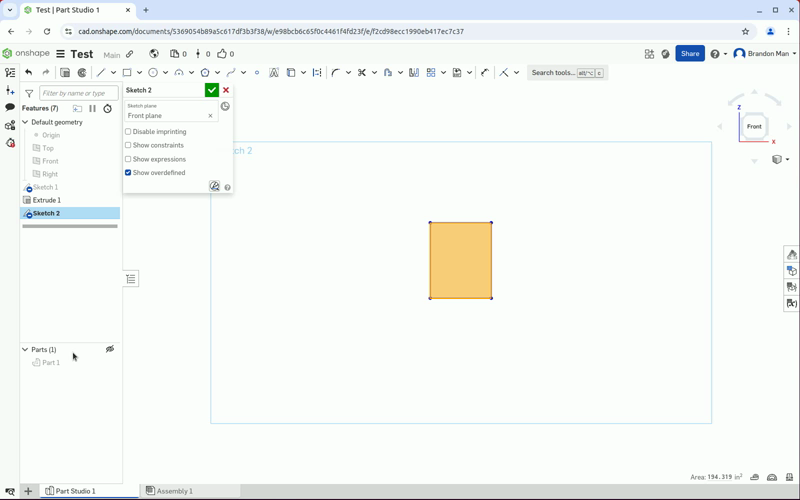
key(shift+e)
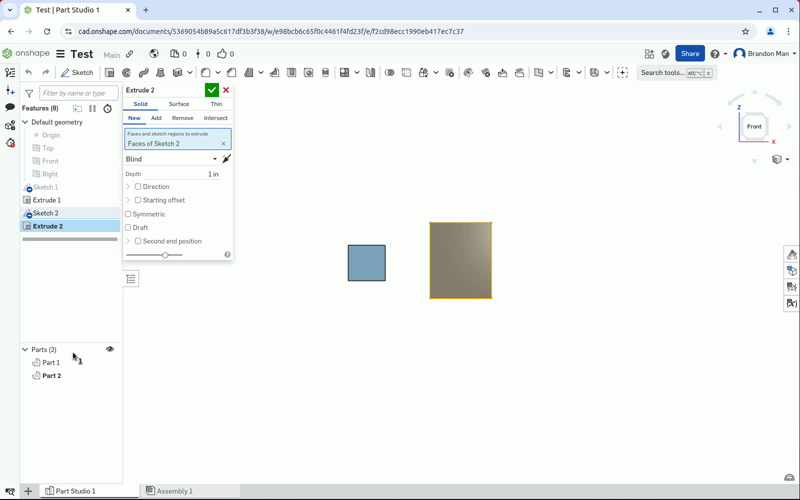
mouse_move(143, 106)
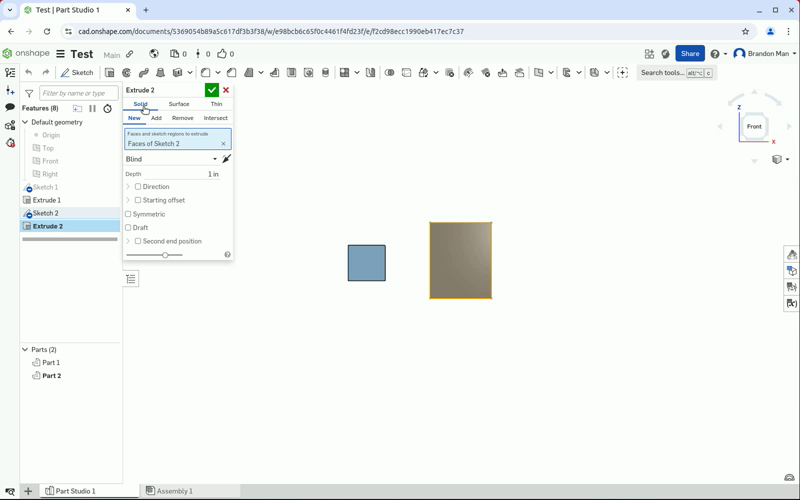
click(143, 106)
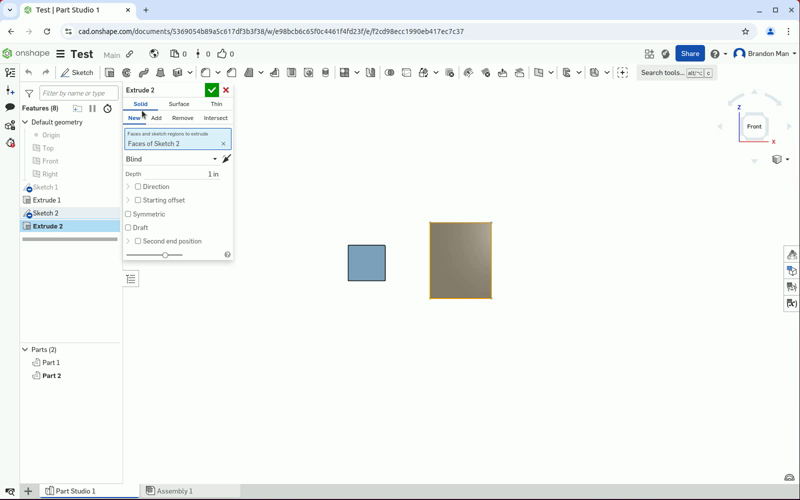
mouse_move(137, 120)
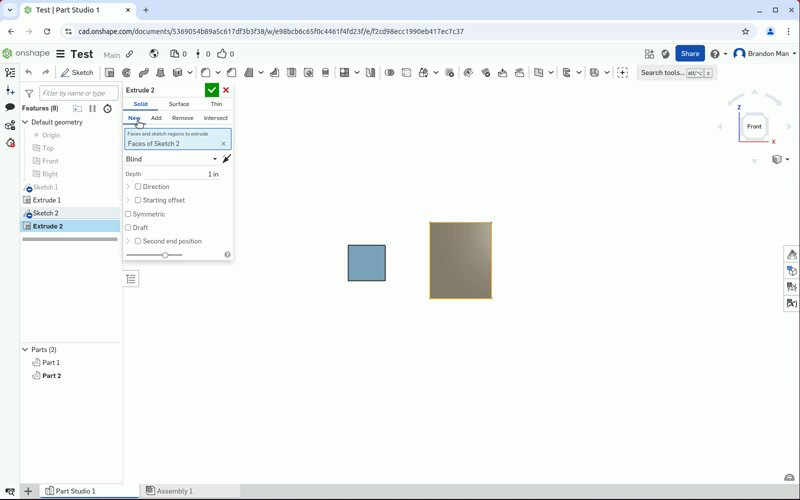
click(137, 120)
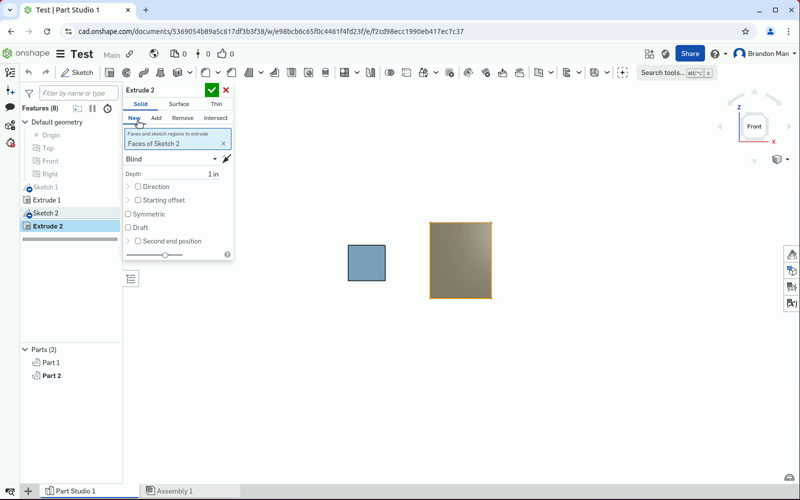
key(tab, 4)
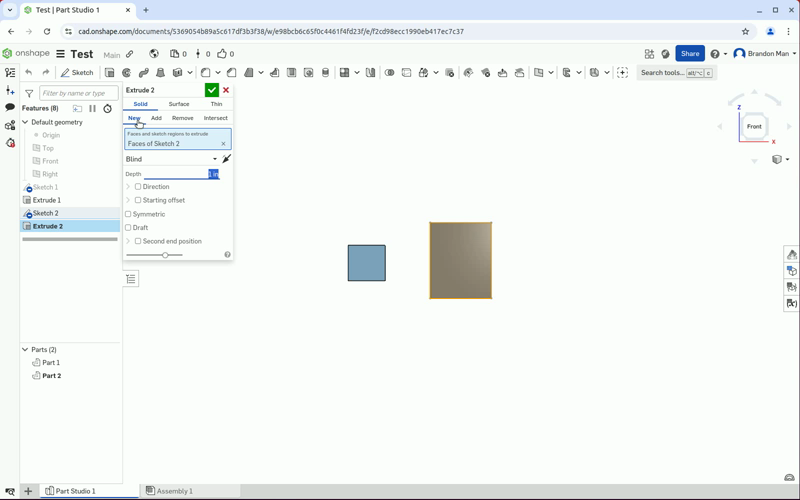
text(4.333)
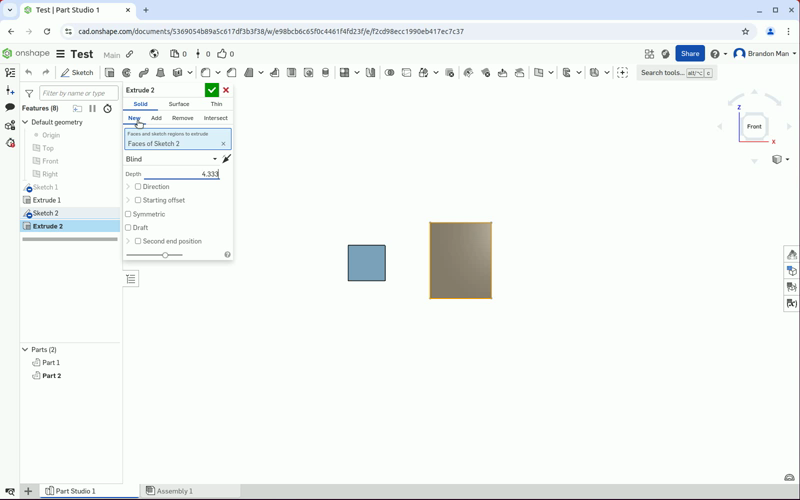
key(enter)
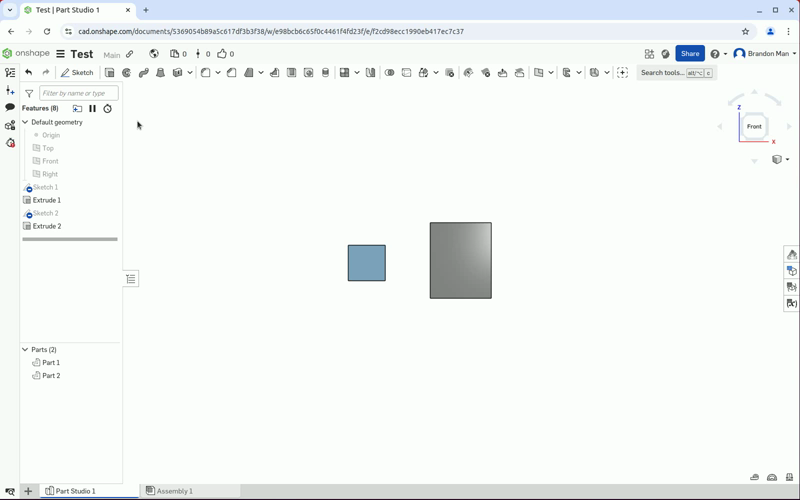
key(shift+h)
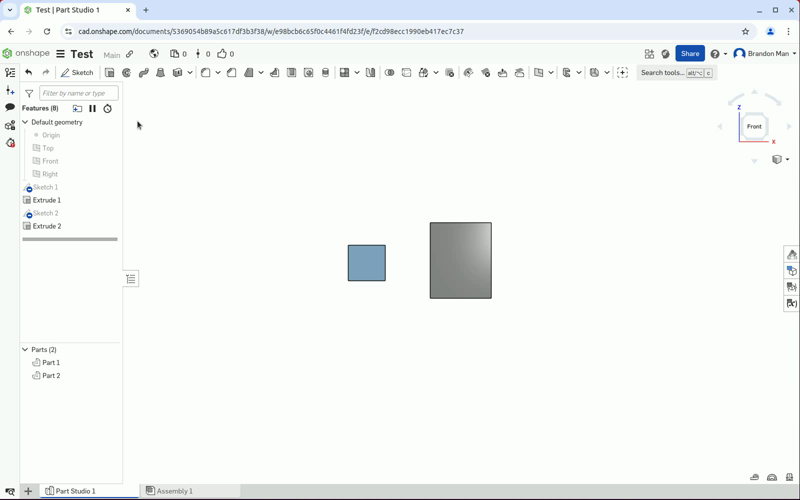
key(shift+h)
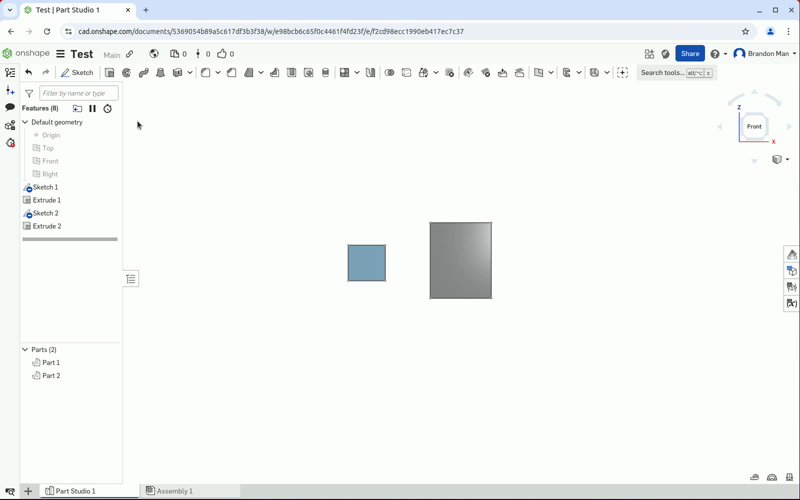
key(shift+7)
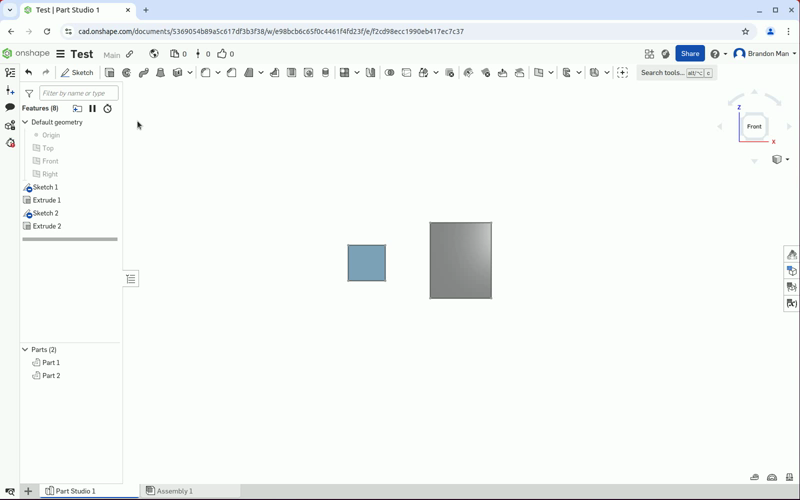
key(left, 2)
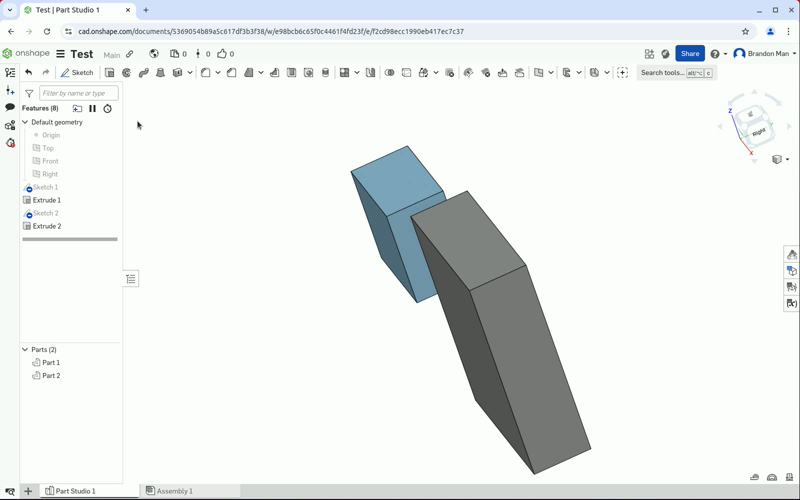
key(down, 2)
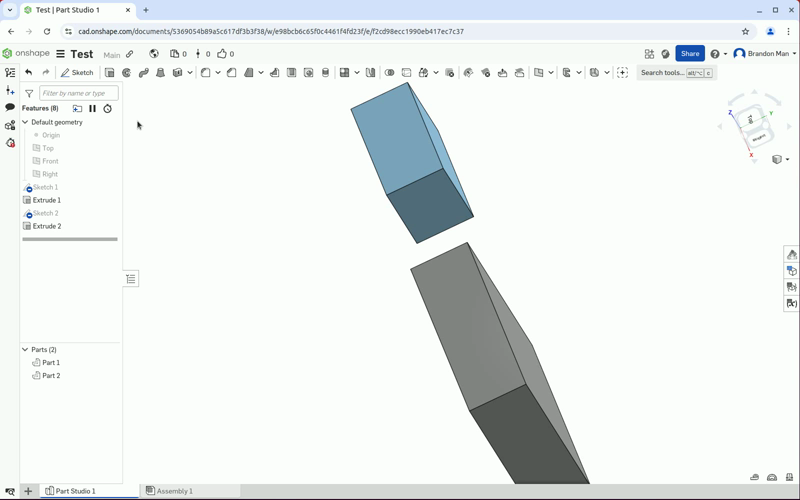
key(up, 2)
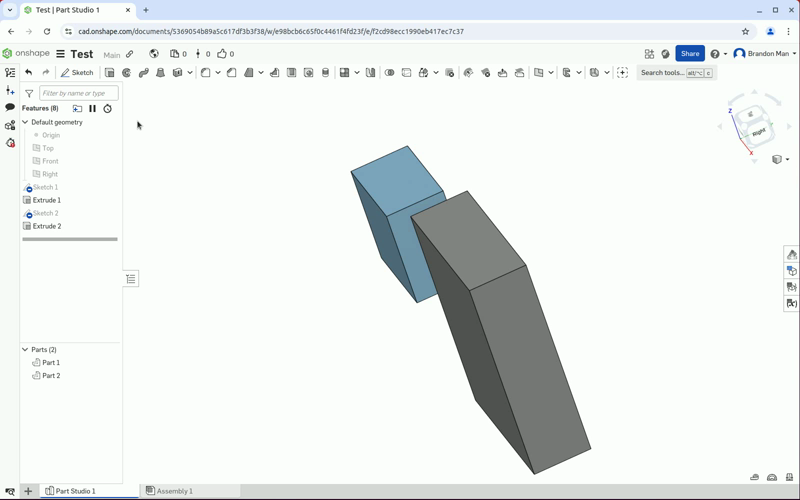
key(right, 2)
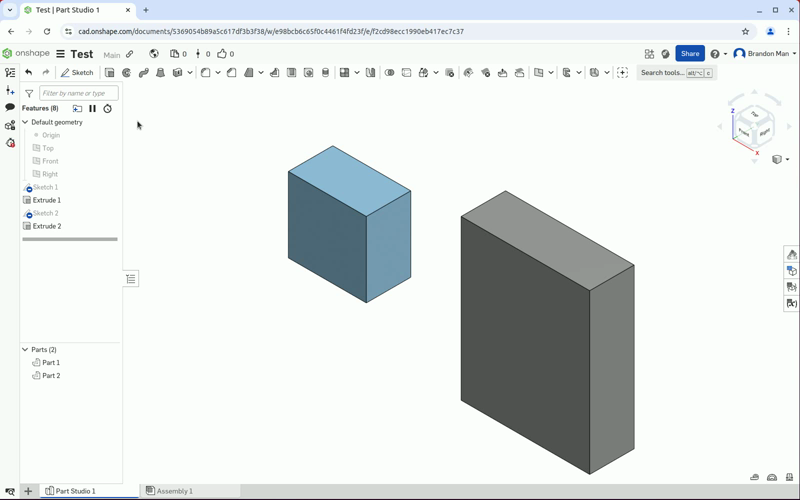
mouse_move(73, 189)
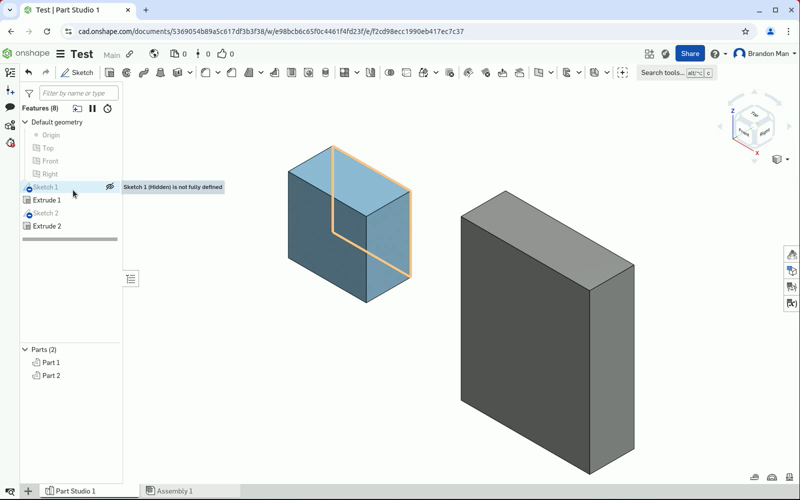
click(73, 189)